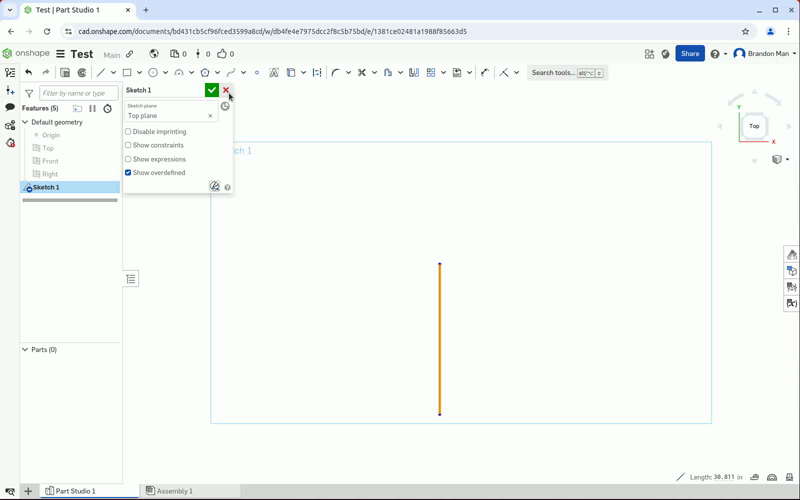
key(shift+h)
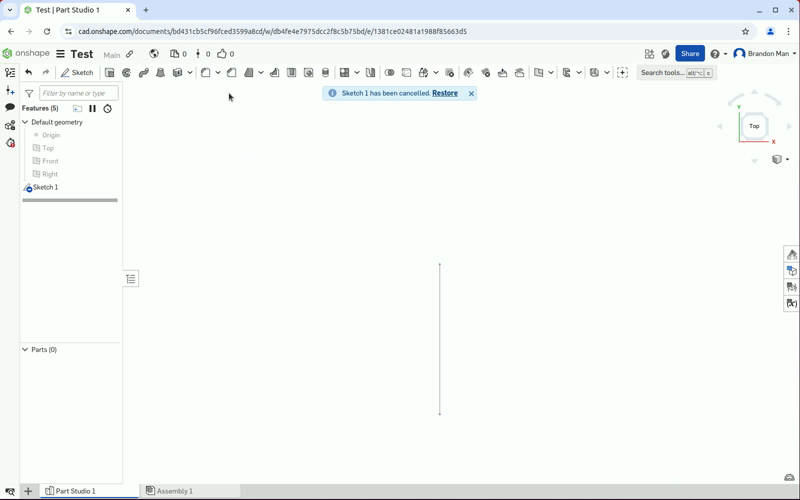
key(shift+s)
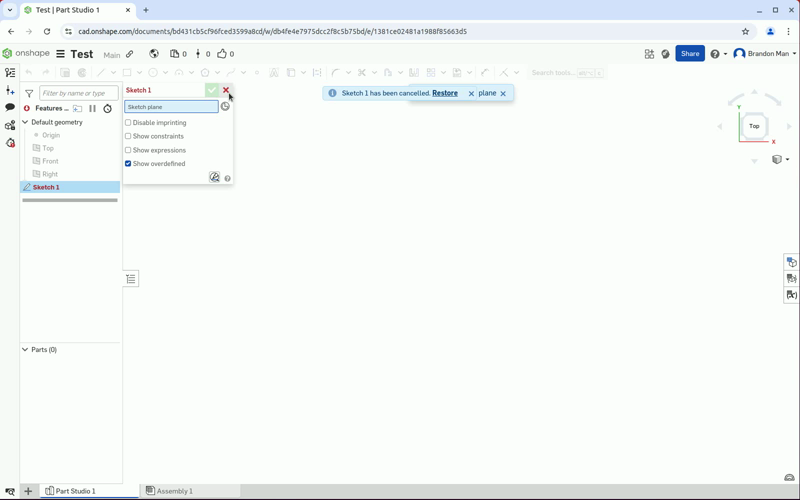
mouse_move(73, 150)
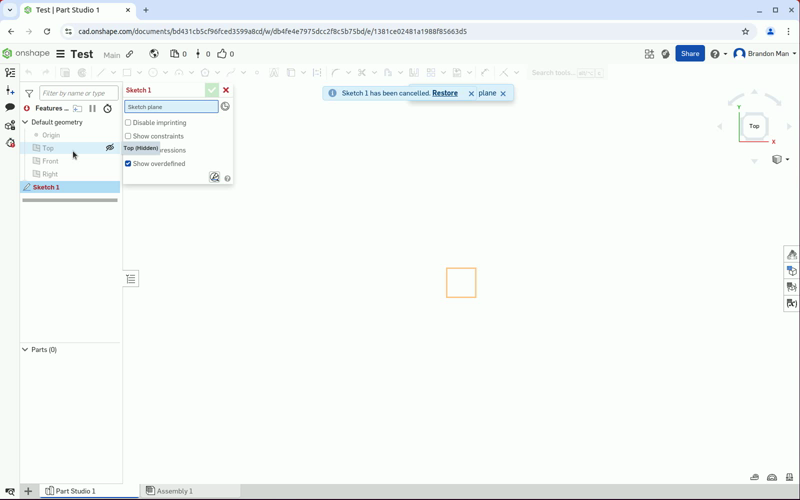
click(73, 150)
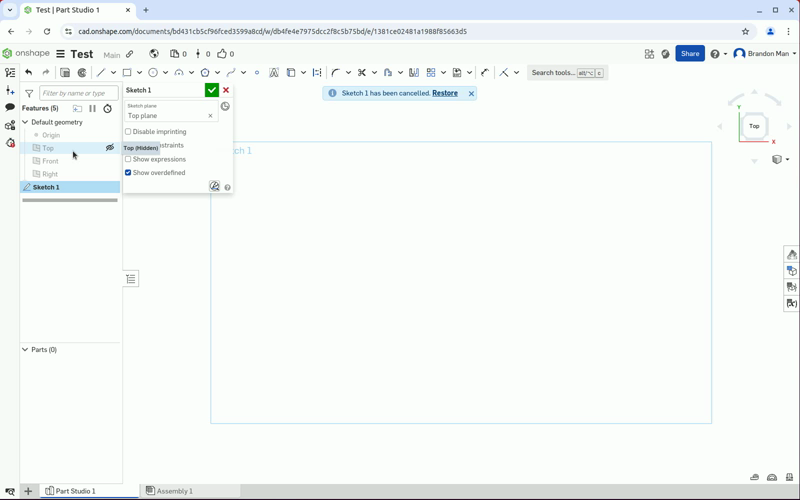
mouse_move(73, 352)
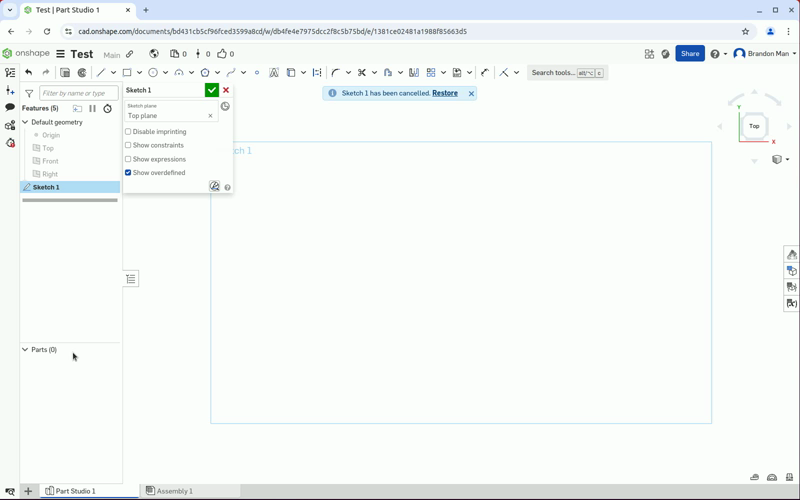
key(y)
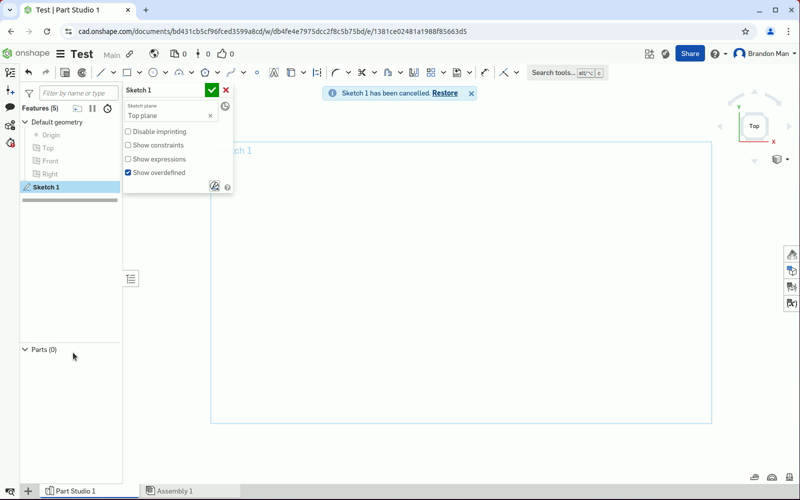
key(l)
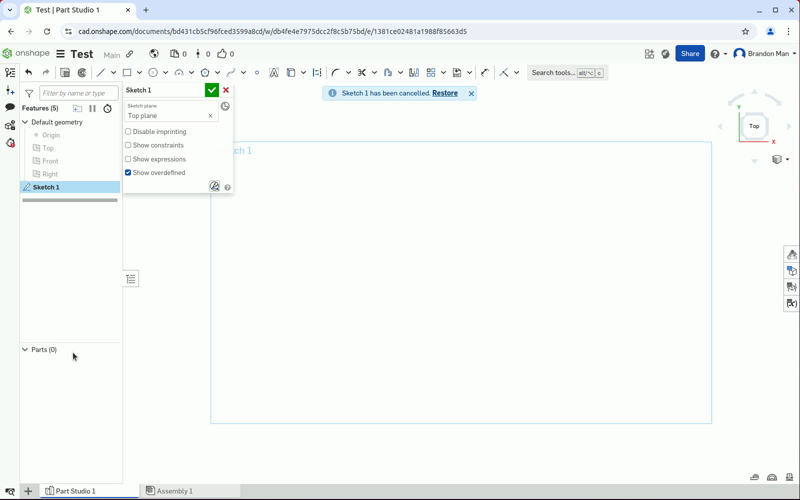
key_down(shift)
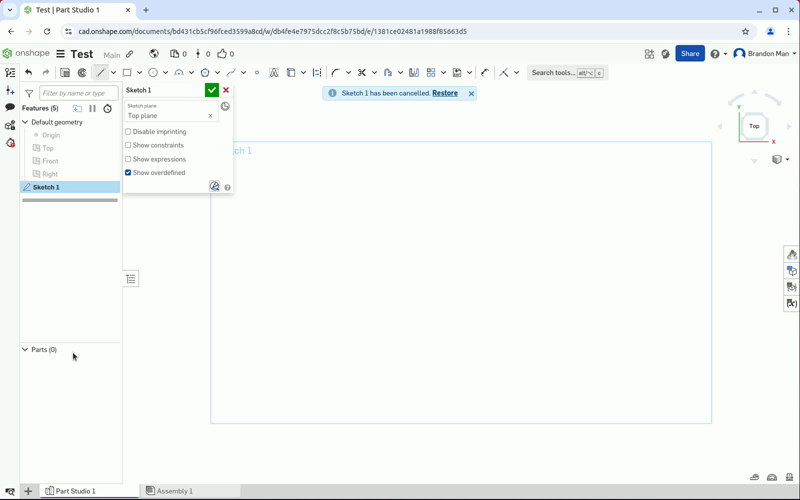
mouse_move(423, 303)
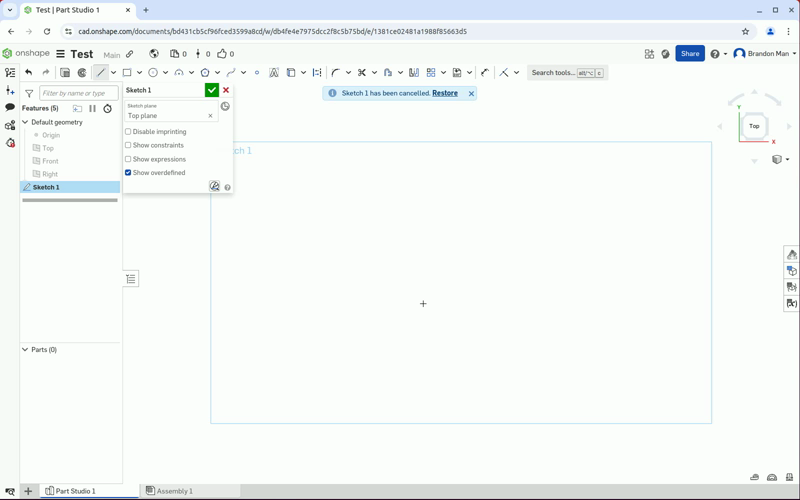
click(423, 303)
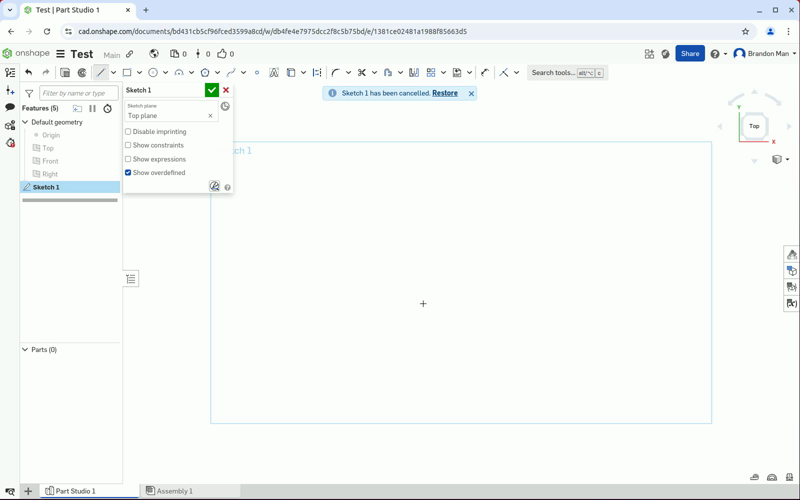
key_up(shift)
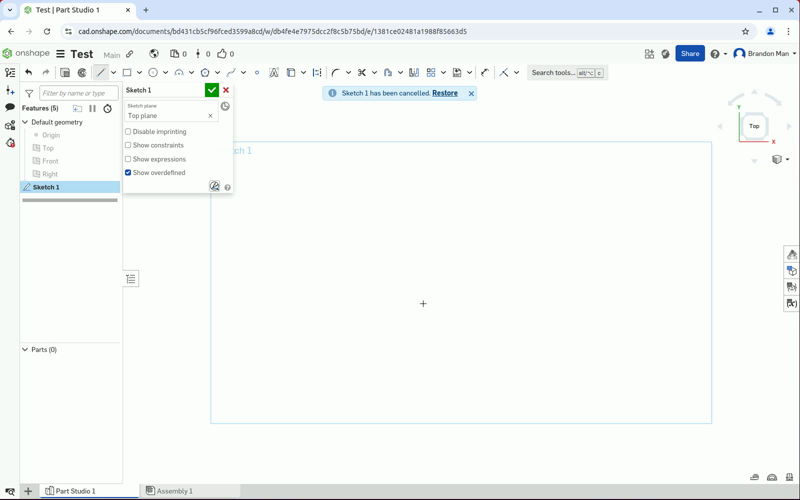
key_down(shift)
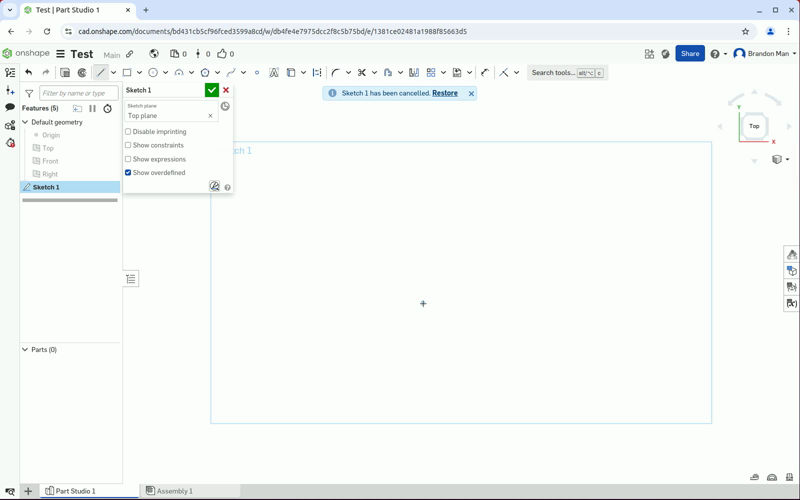
mouse_move(497, 303)
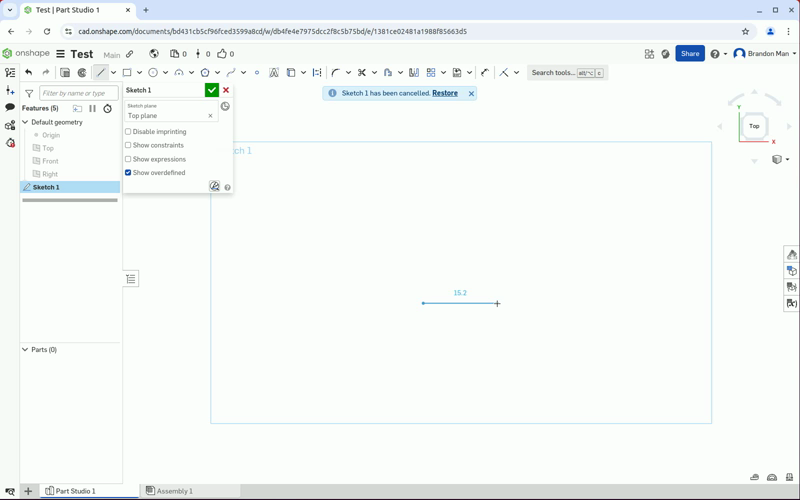
click(497, 303)
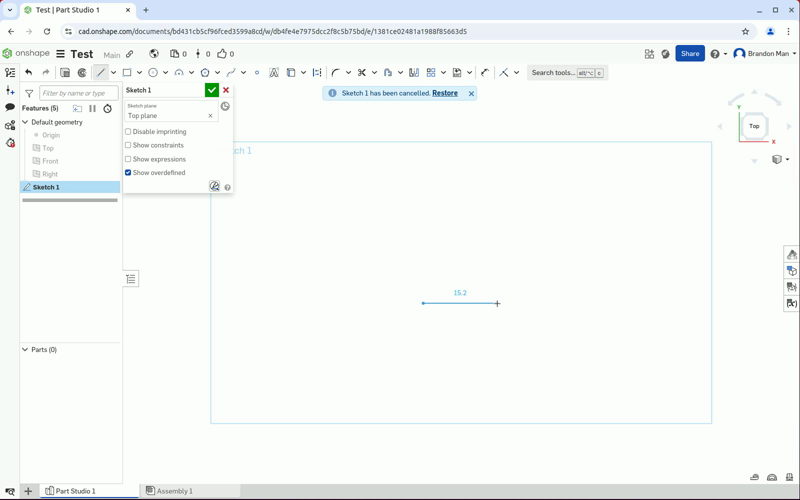
key_up(shift)
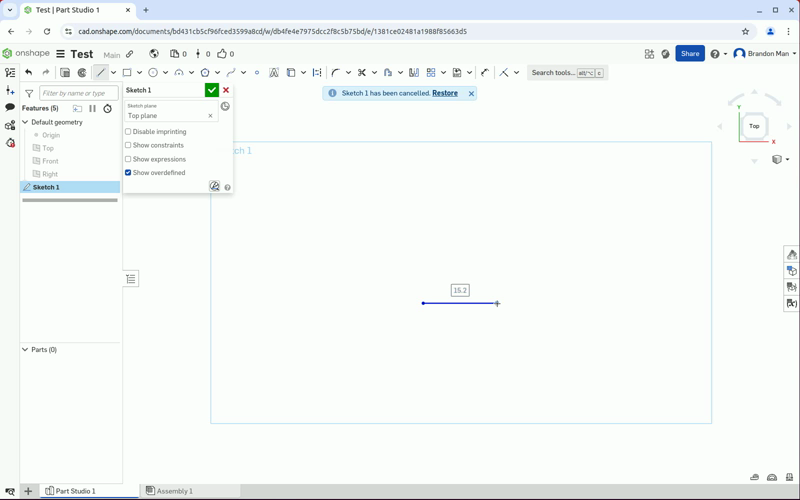
key_down(shift)
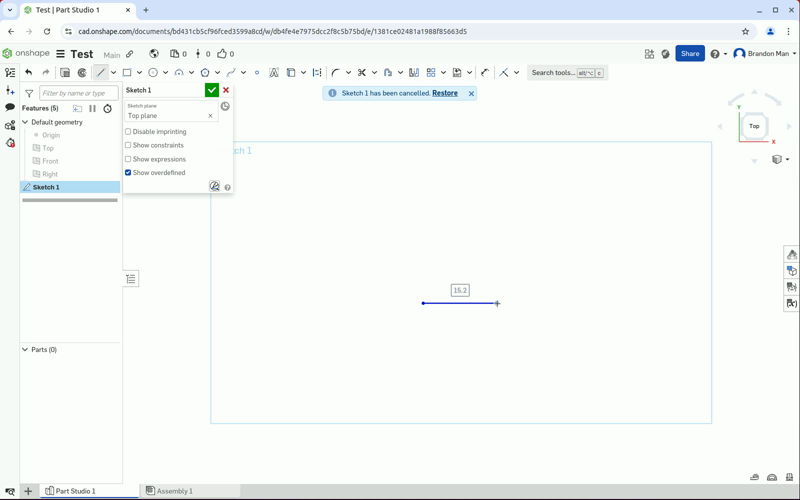
mouse_move(527, 303)
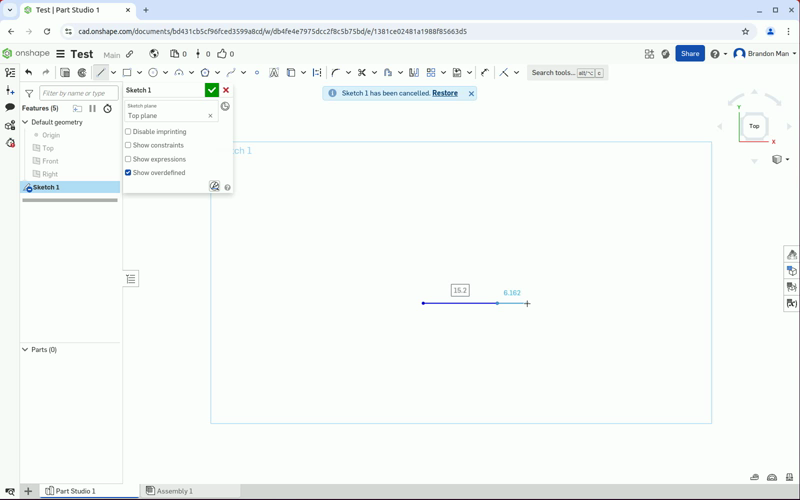
mouse_move(497, 263)
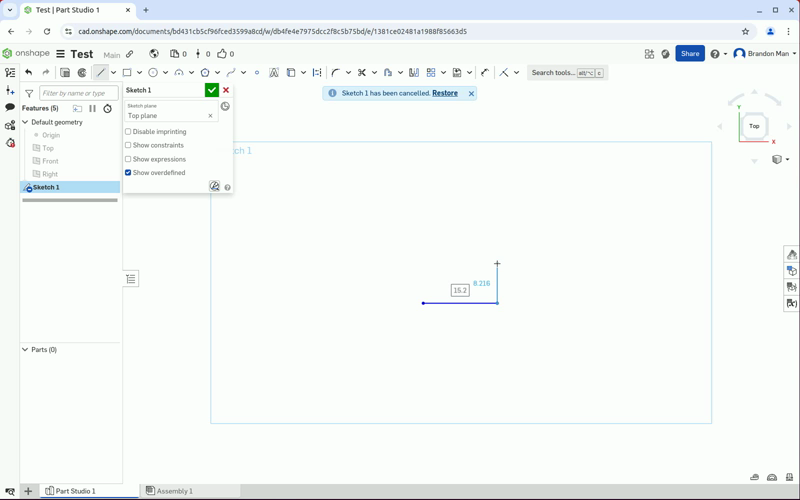
click(497, 263)
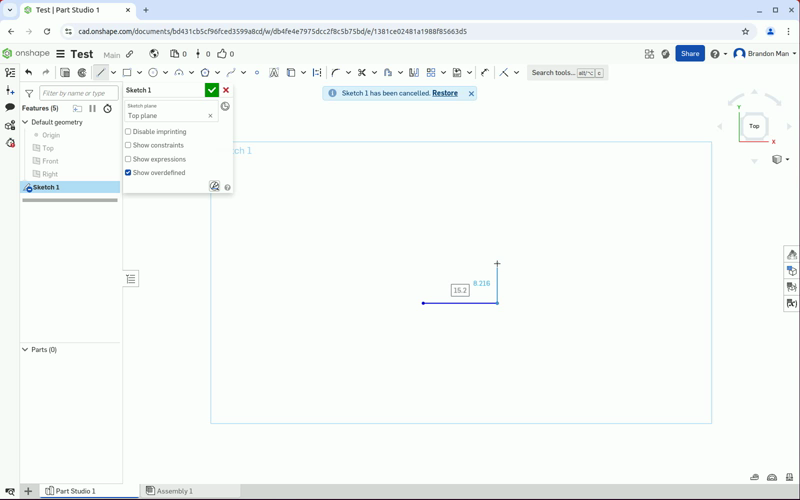
key_up(shift)
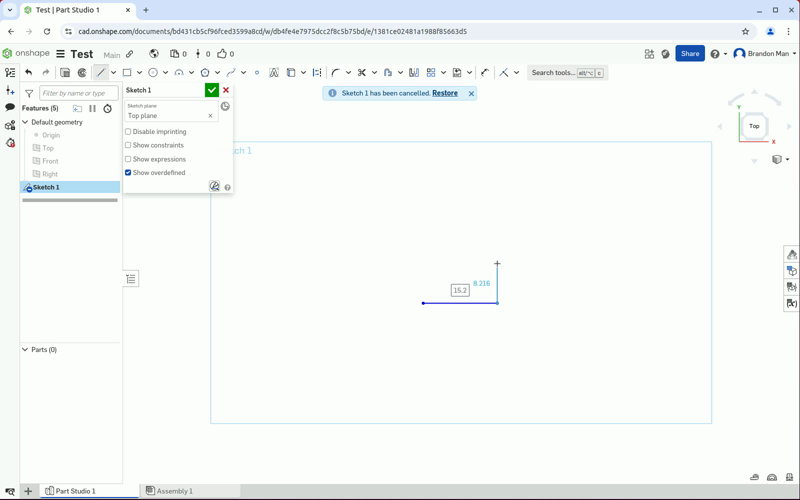
key_down(shift)
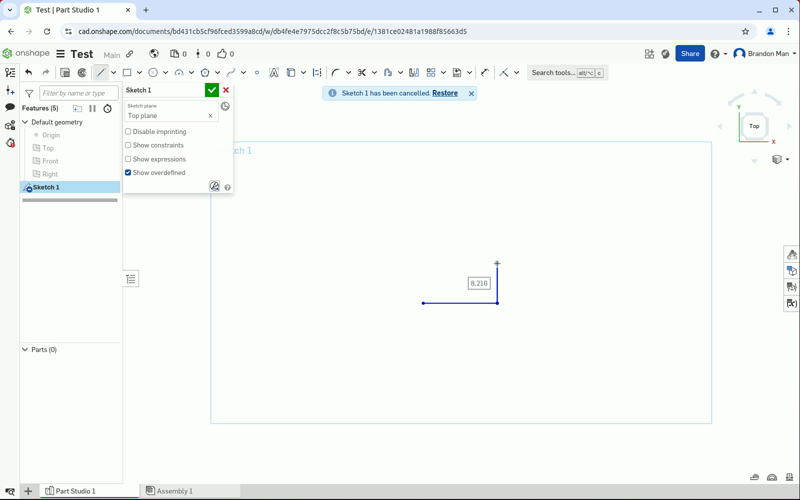
mouse_move(423, 263)
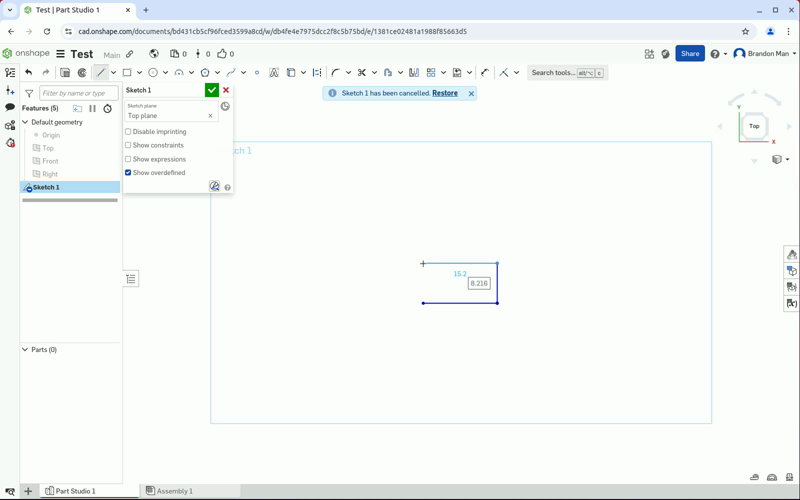
click(423, 263)
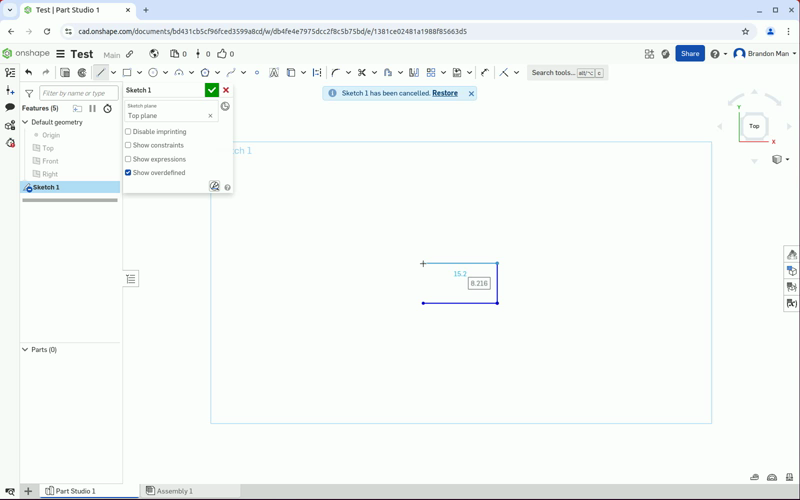
key_up(shift)
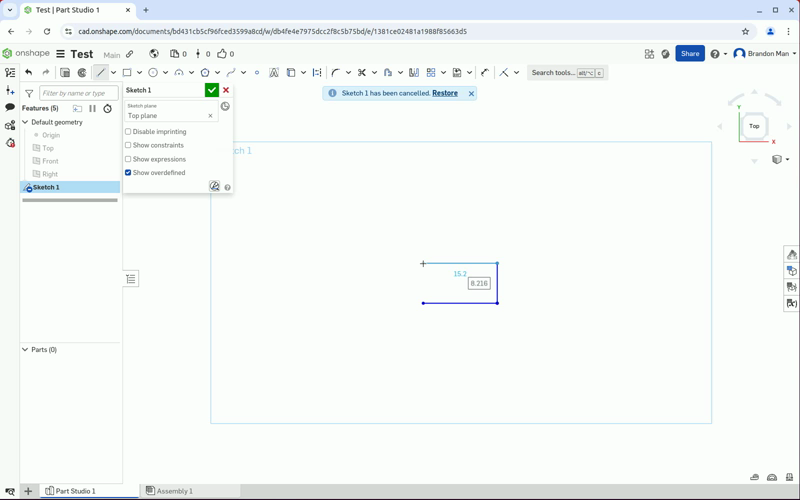
mouse_move(453, 263)
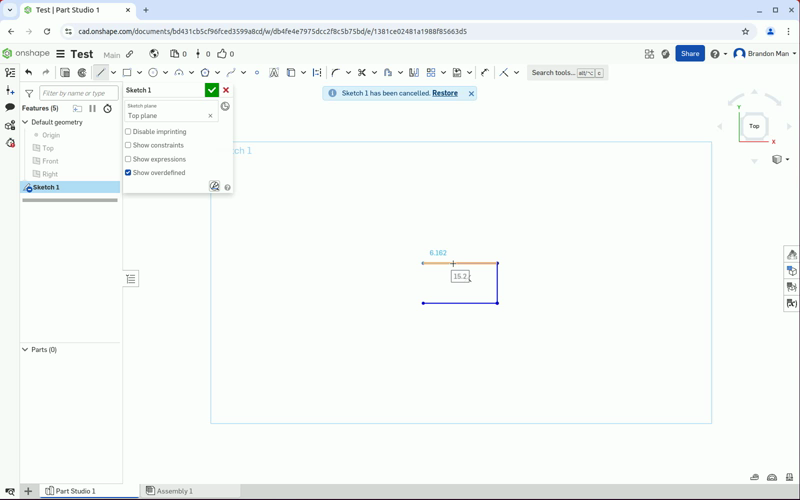
key_down(shift)
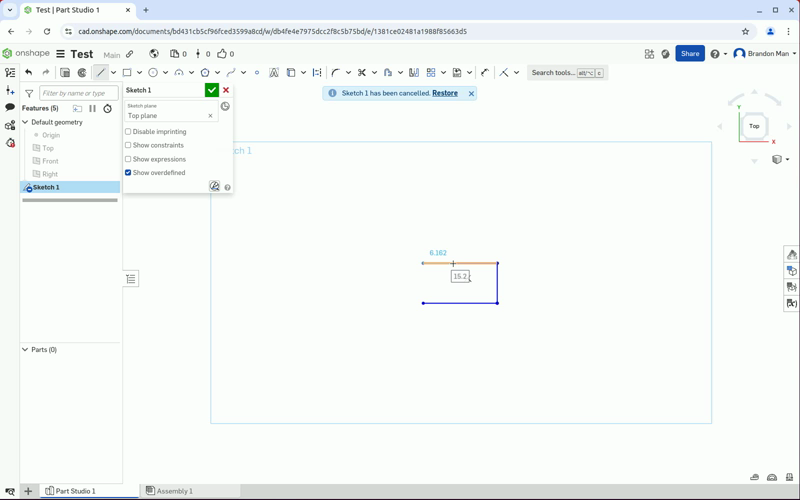
mouse_move(423, 303)
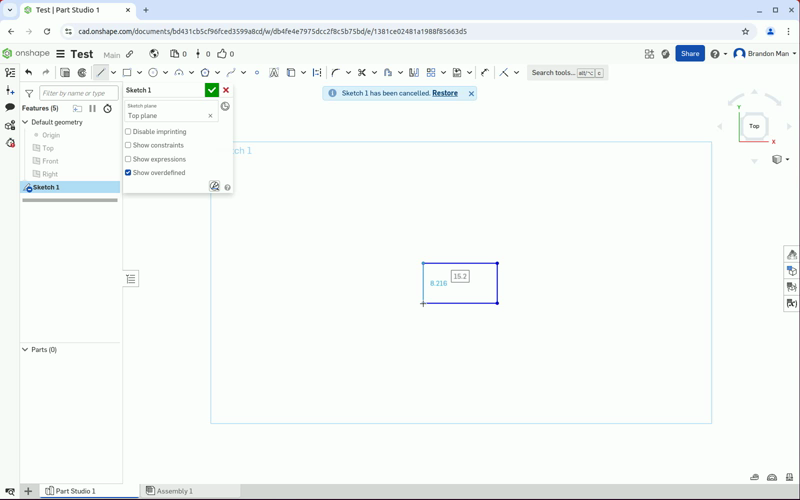
key_up(shift)
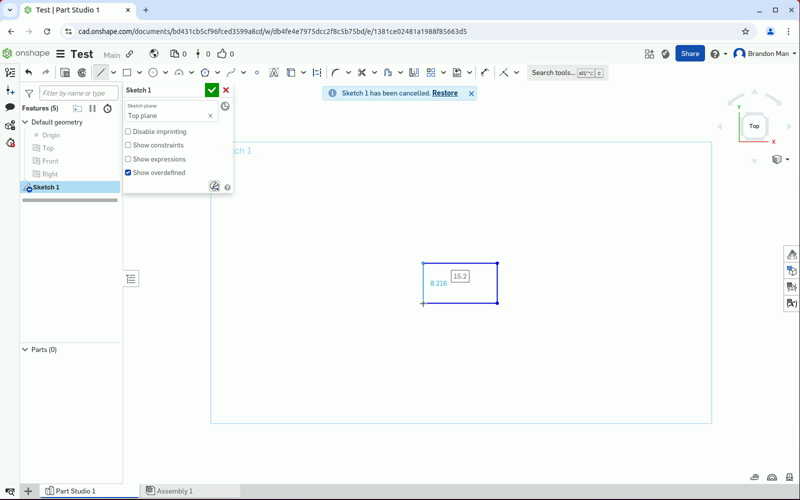
click(423, 303)
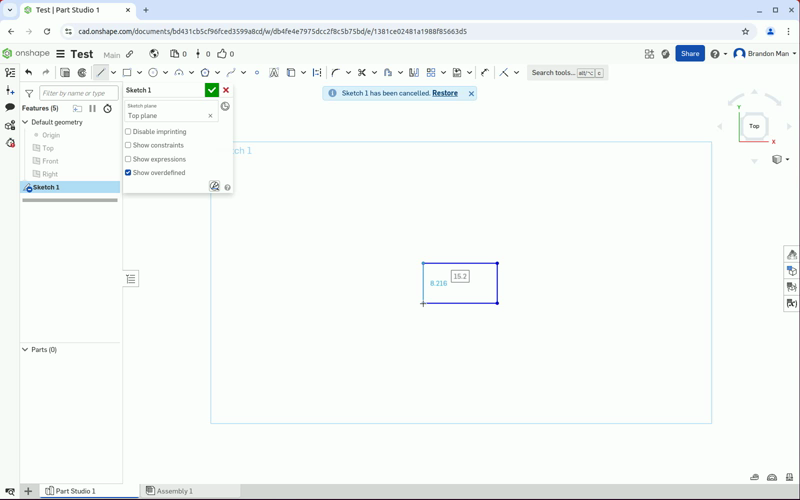
key(esc)
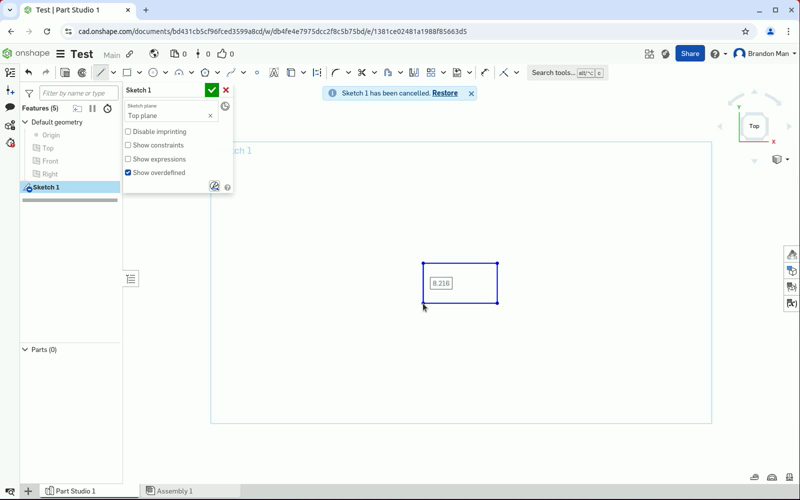
mouse_move(458, 300)
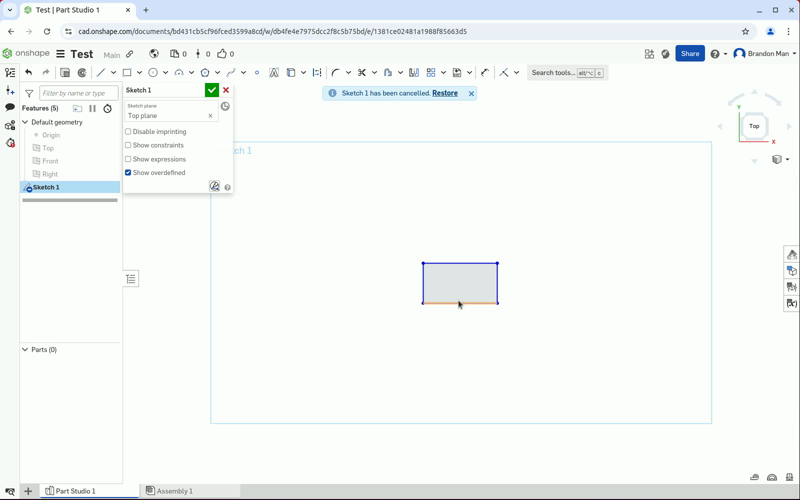
click(458, 300)
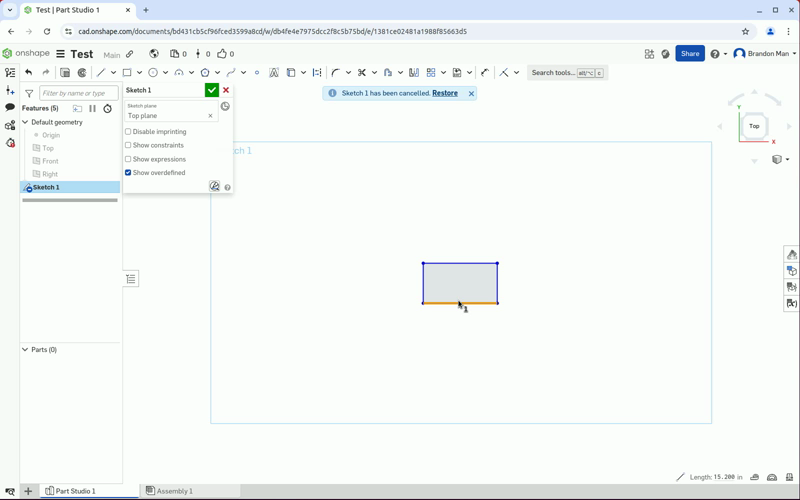
mouse_move(73, 352)
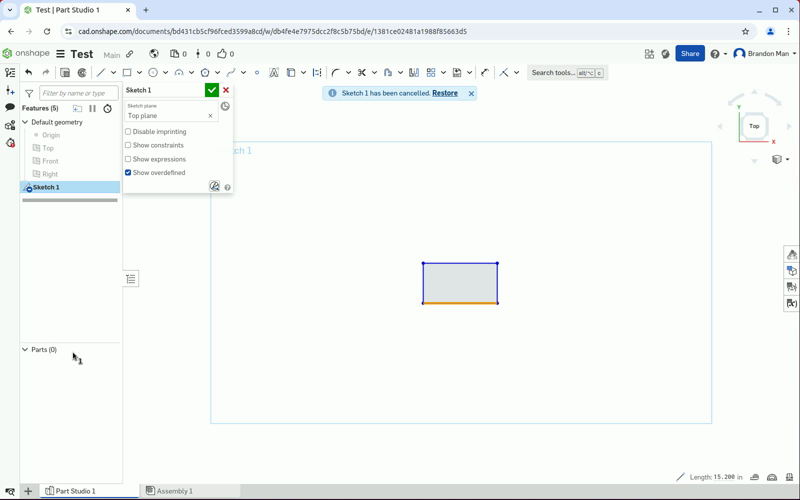
key(shift+y)
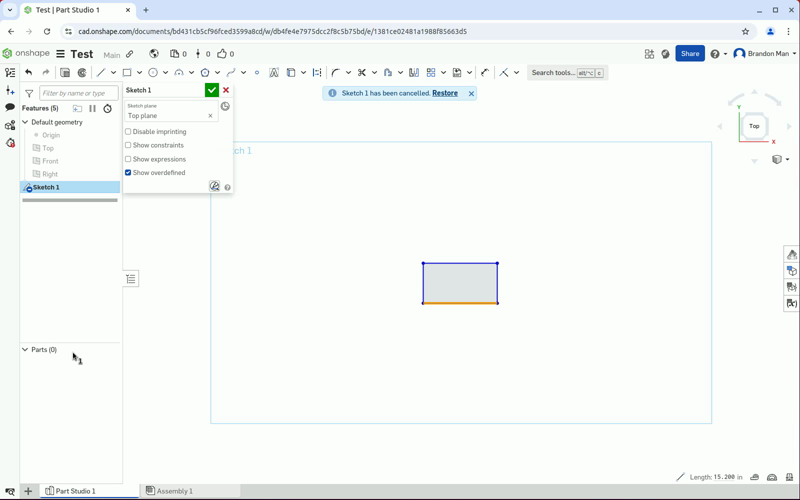
key(shift+e)
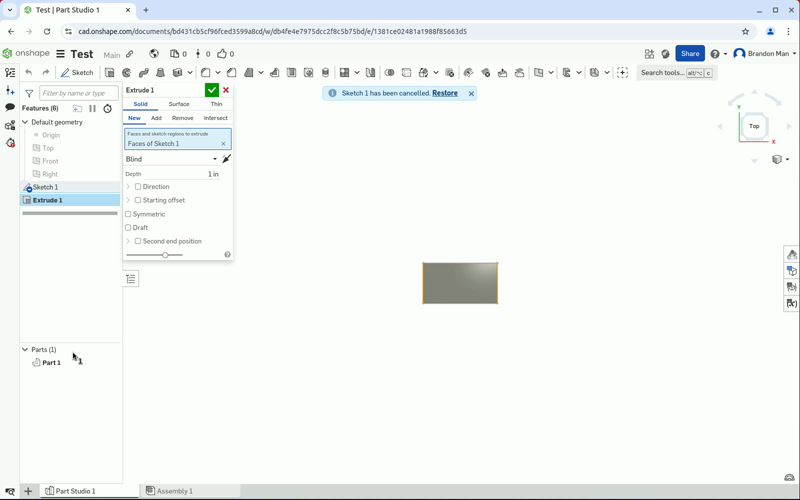
mouse_move(143, 106)
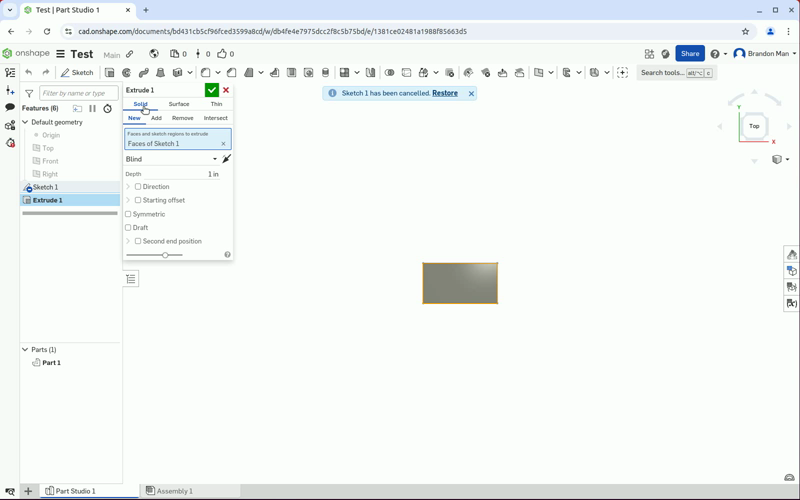
click(143, 106)
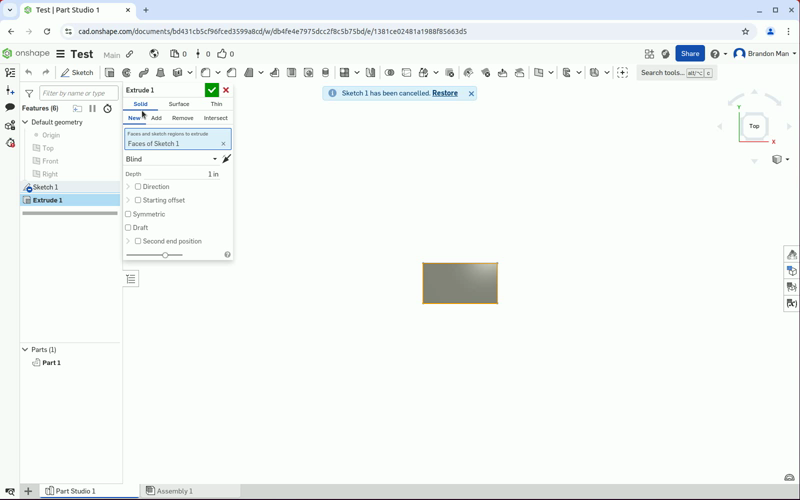
mouse_move(137, 120)
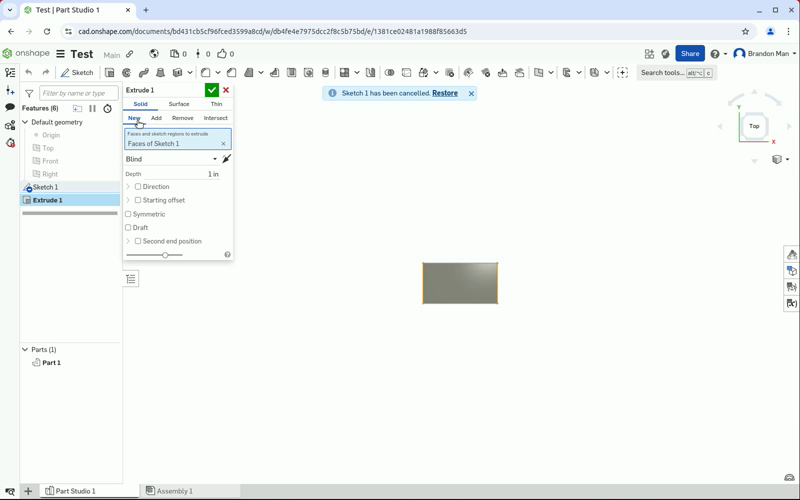
click(137, 120)
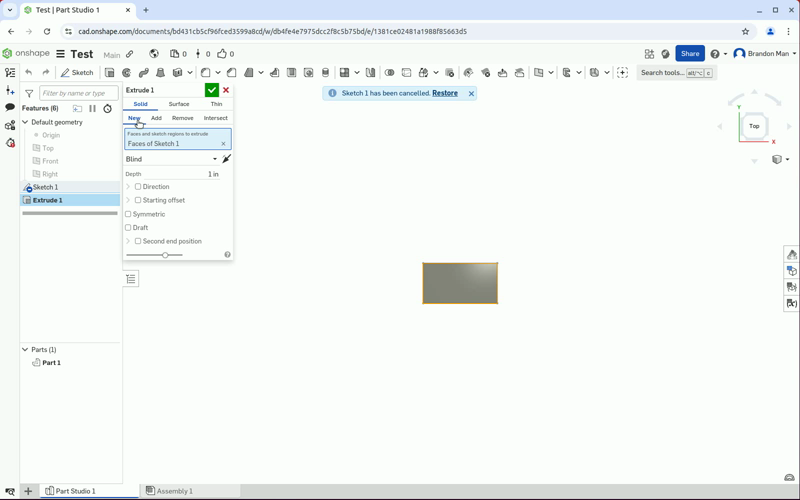
key(tab, 4)
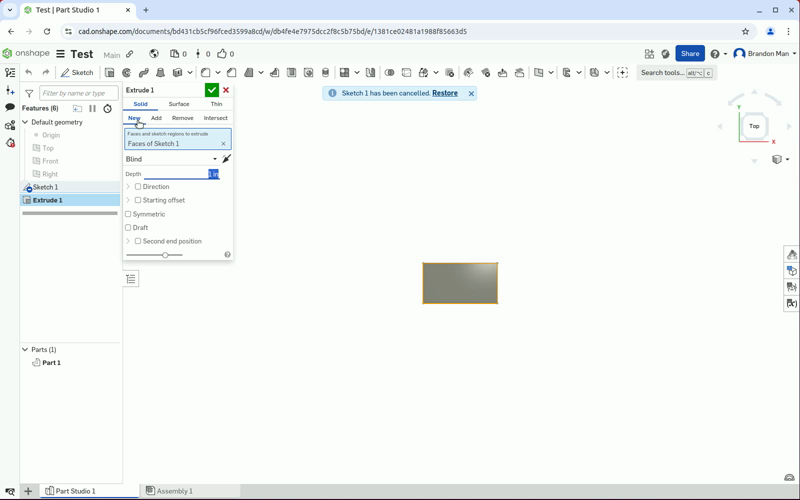
text(0.241)
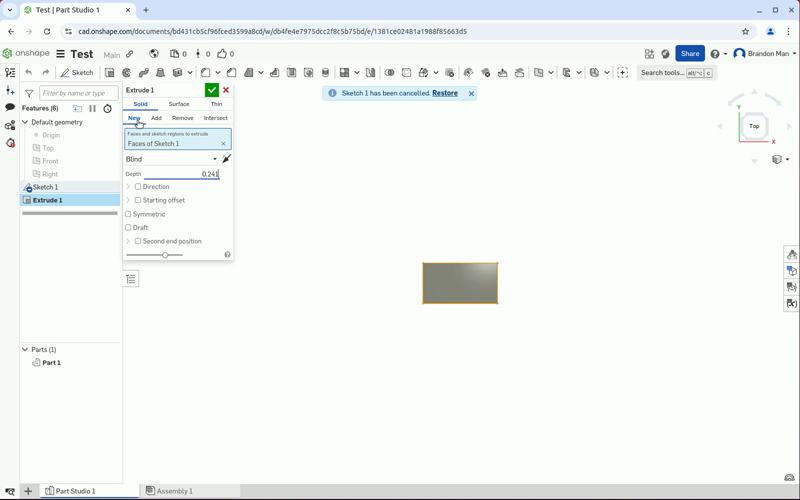
key(enter)
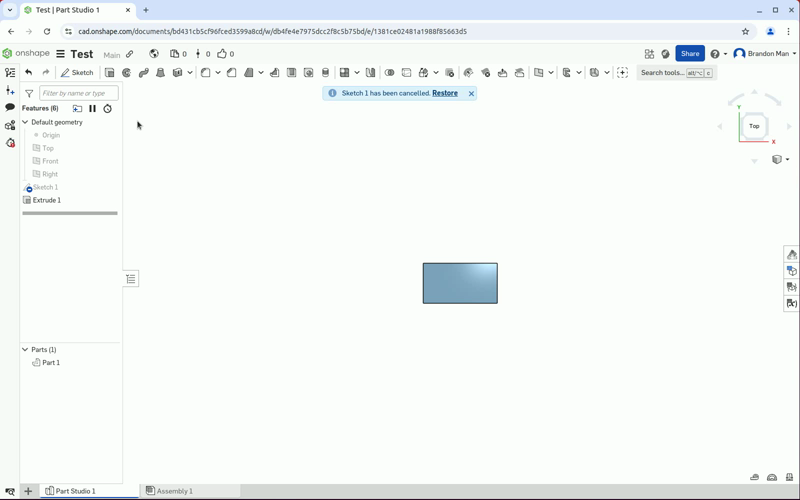
key(shift+h)
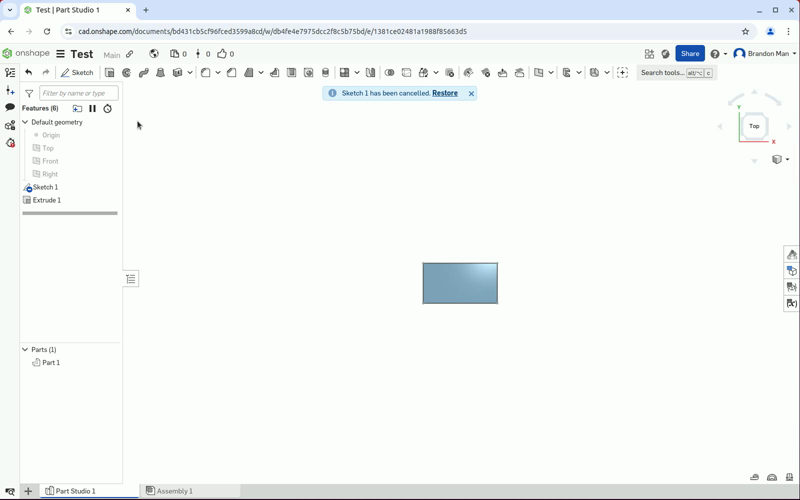
key(shift+h)
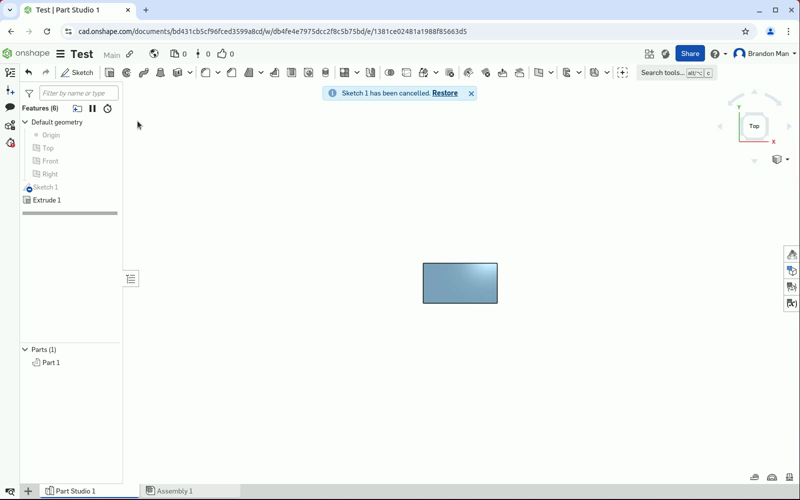
mouse_move(73, 189)
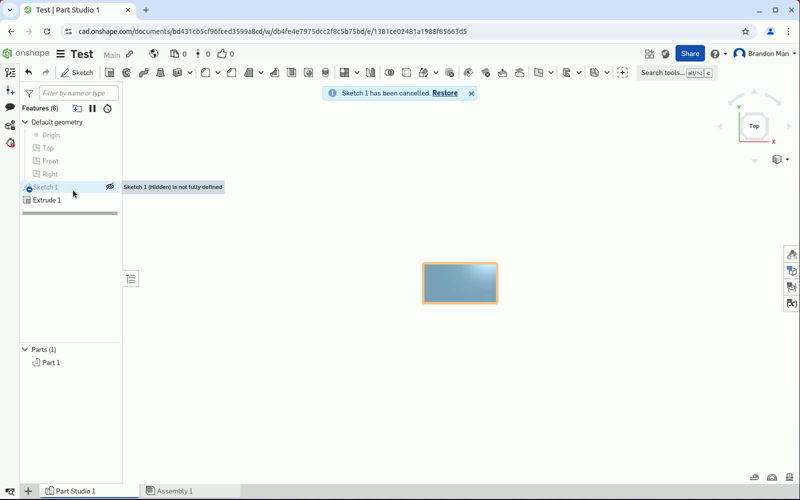
click(73, 189)
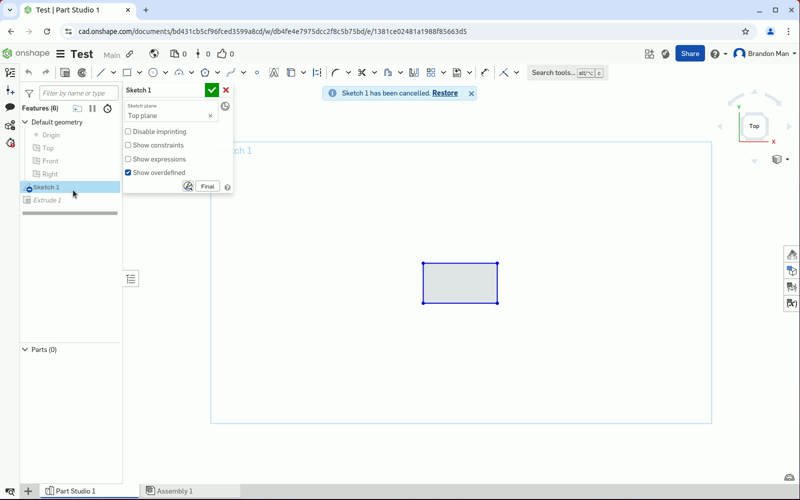
mouse_move(229, 92)
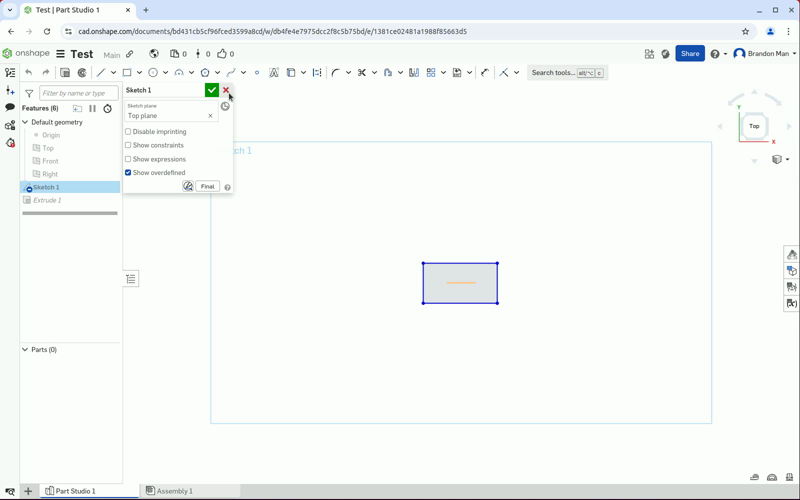
click(229, 92)
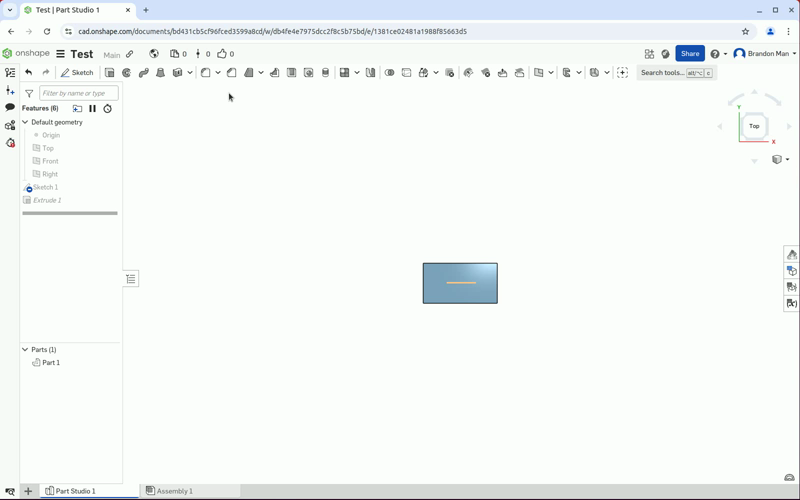
mouse_move(541, 75)
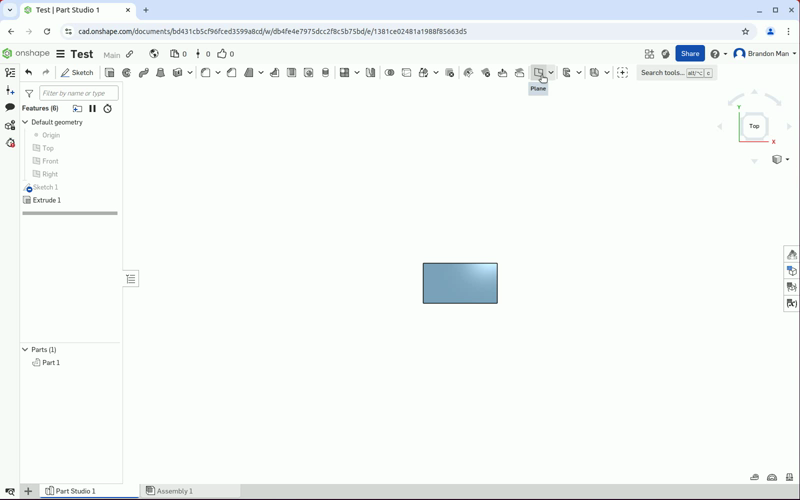
click(541, 75)
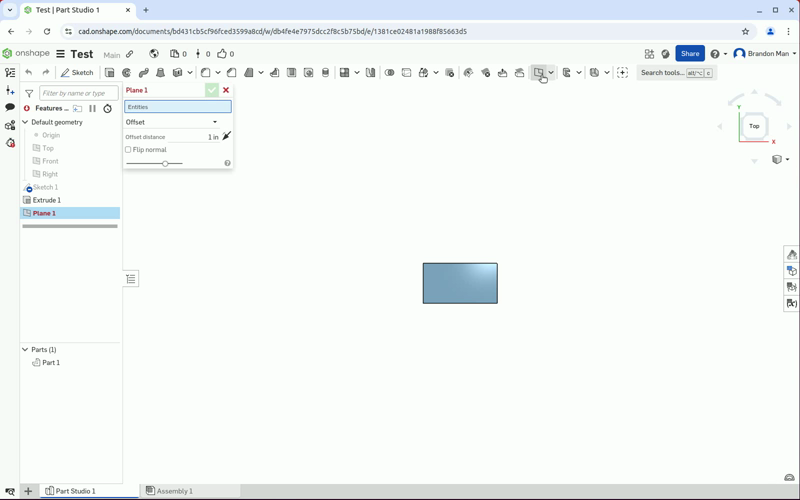
mouse_move(73, 150)
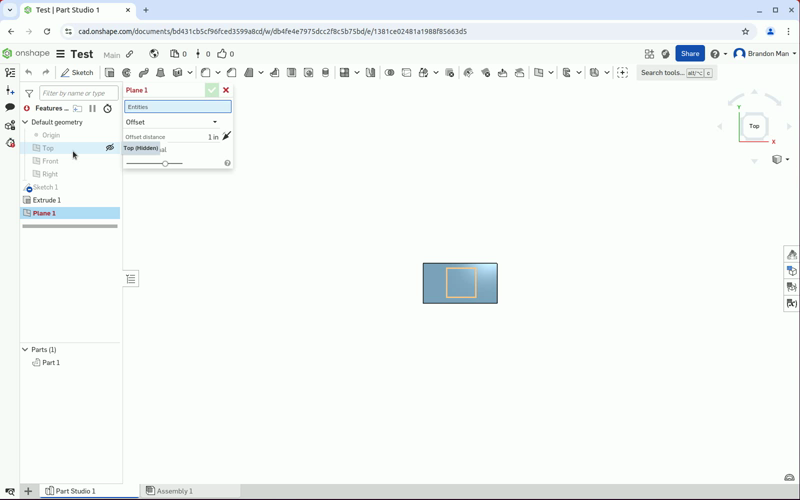
click(73, 150)
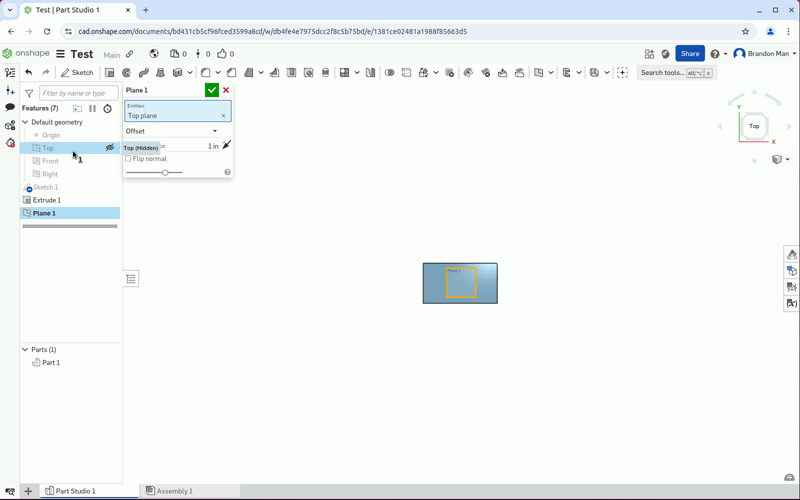
key(tab, 2)
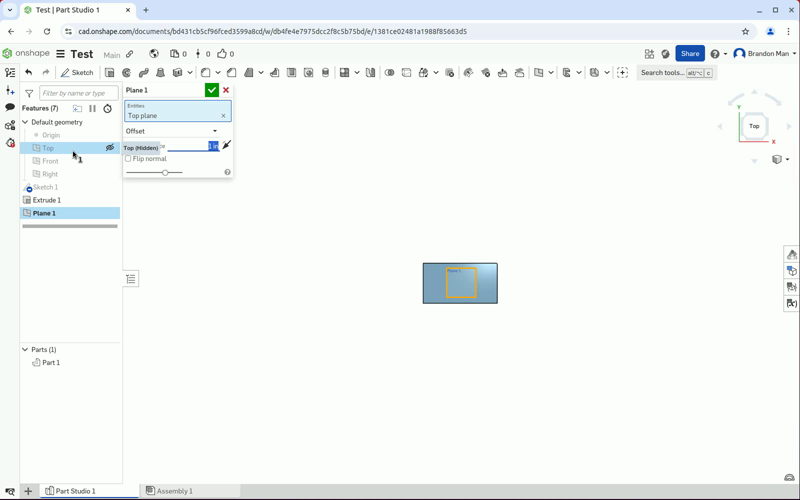
text(0.246)
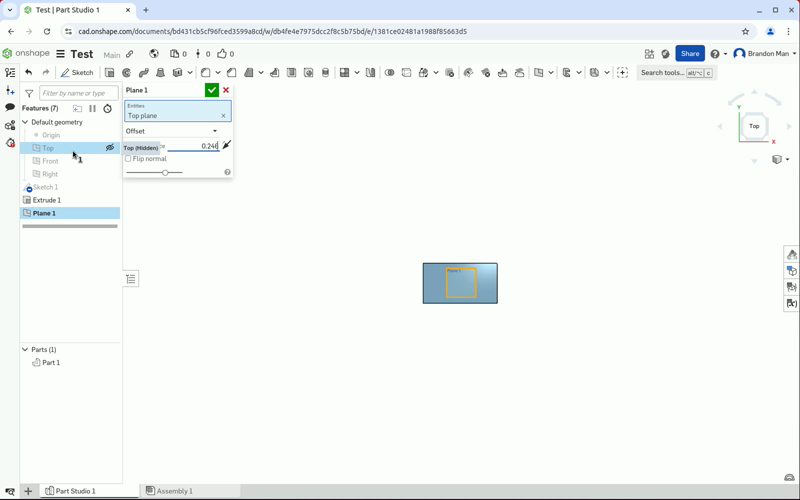
key(enter, 2)
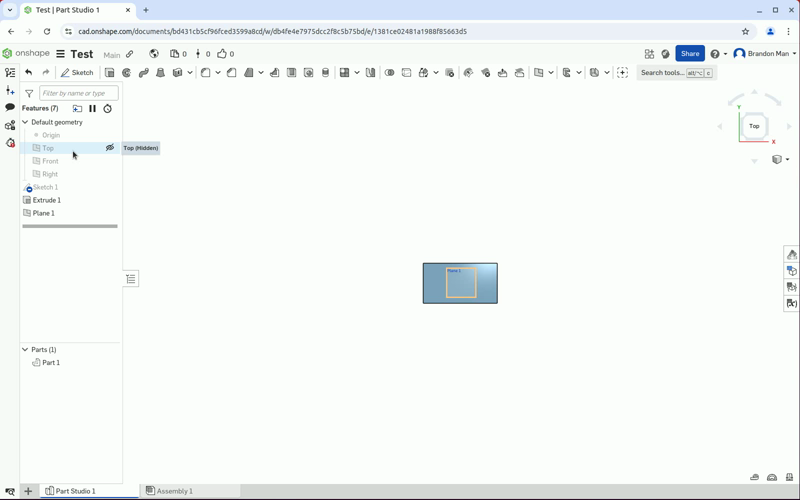
key(shift+s)
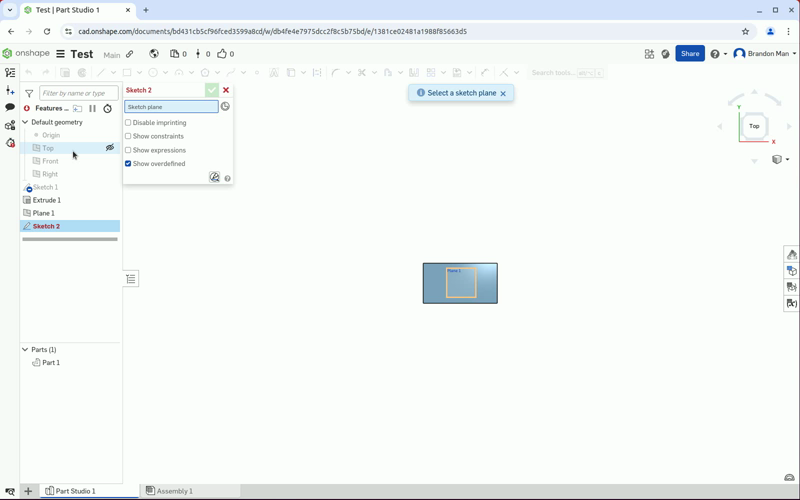
mouse_move(73, 215)
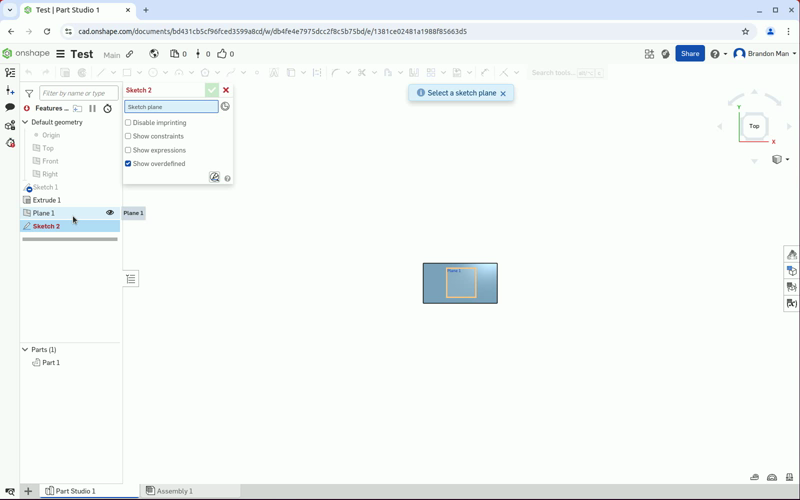
click(73, 215)
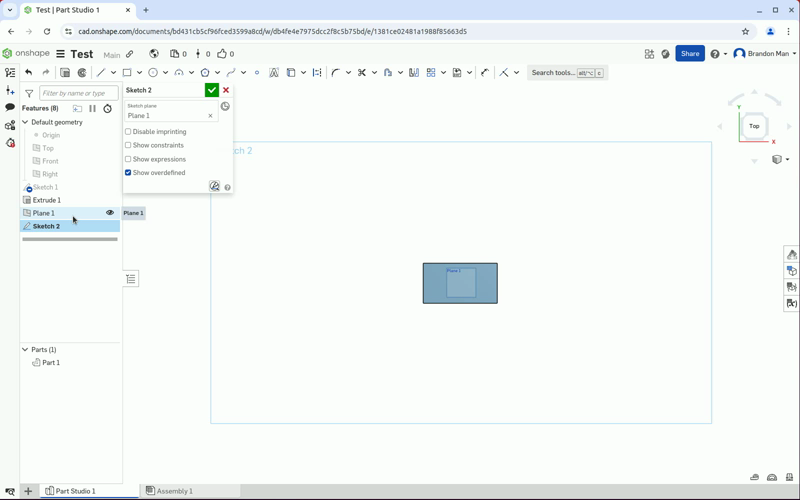
mouse_move(73, 352)
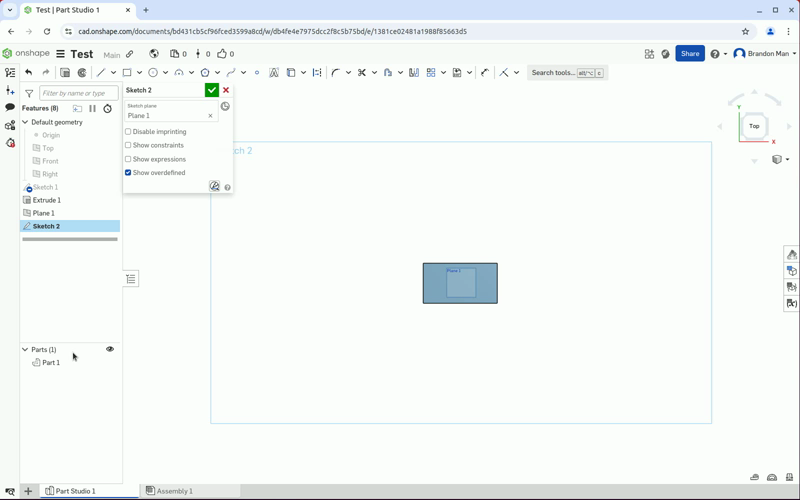
key(y)
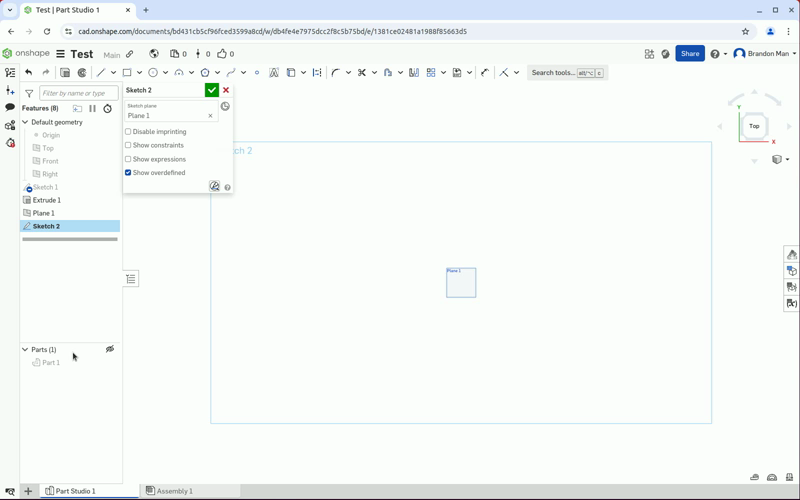
key(l)
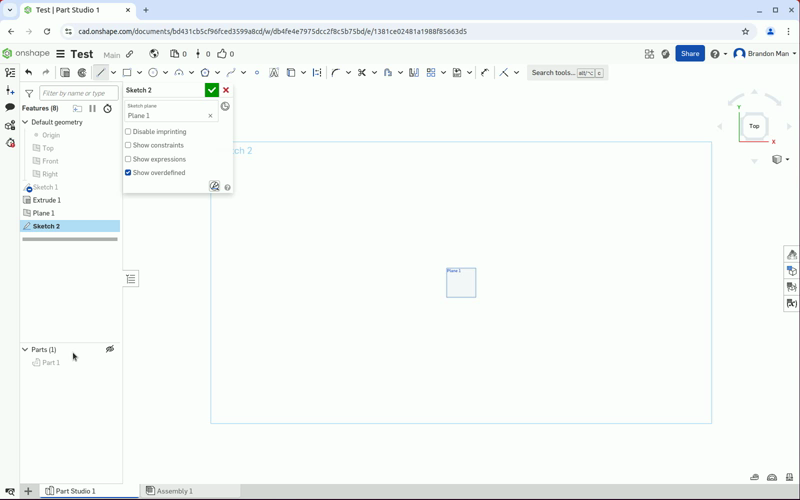
key_down(shift)
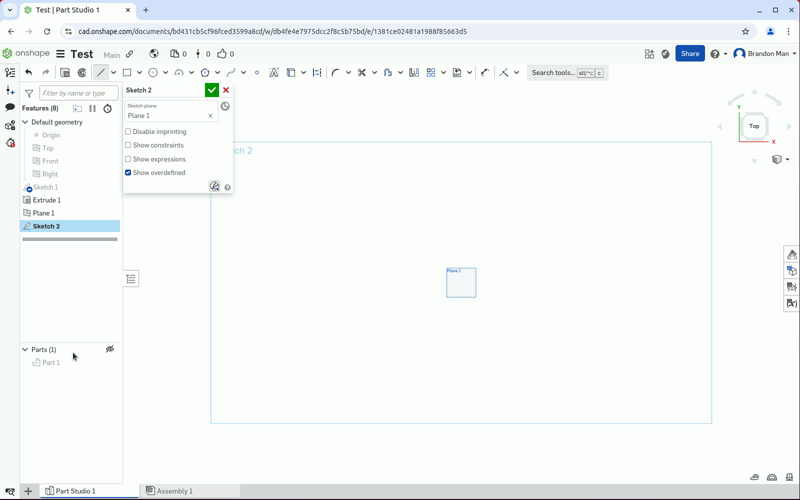
mouse_move(423, 268)
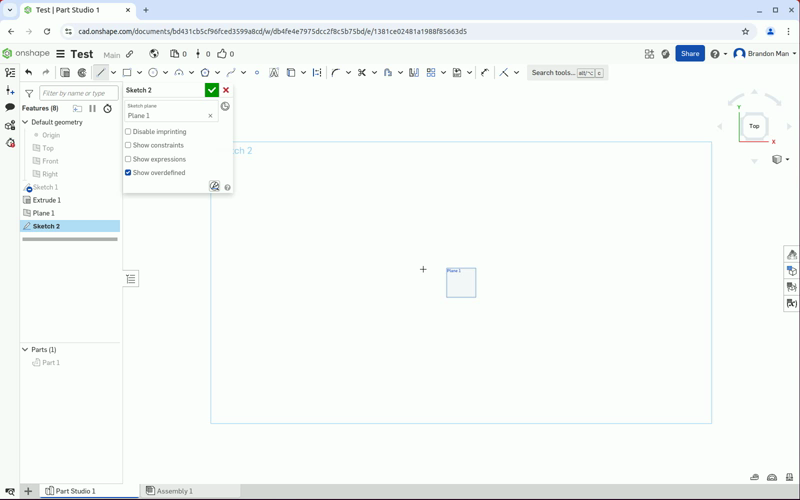
click(423, 268)
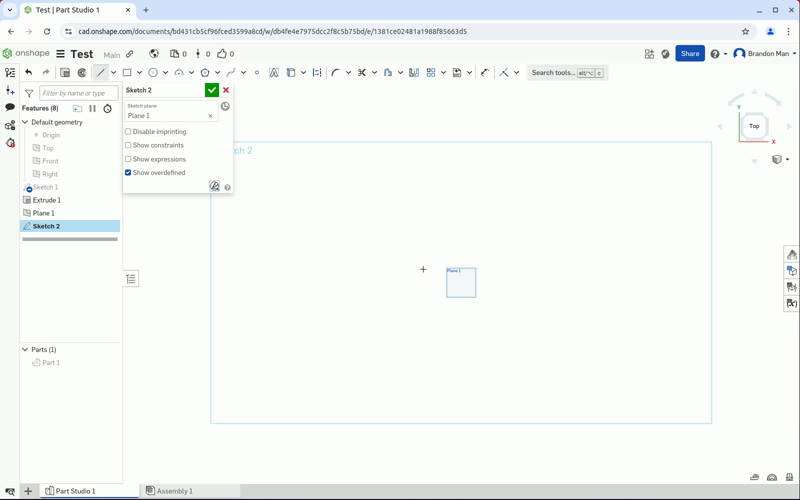
key_up(shift)
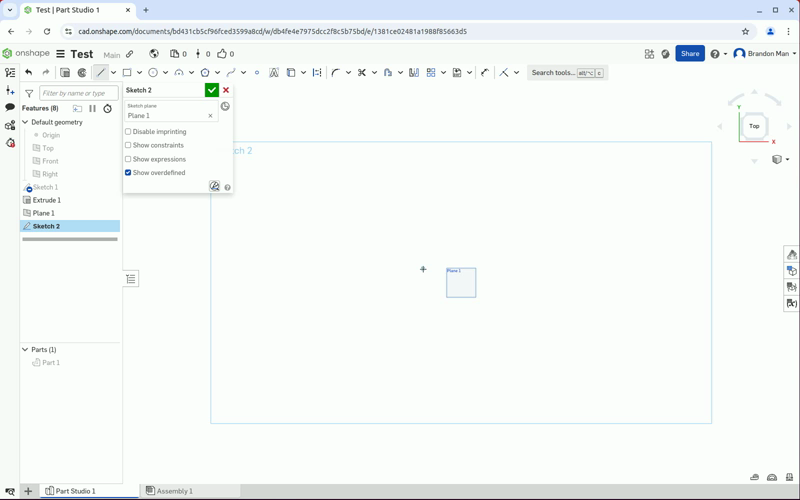
key_down(shift)
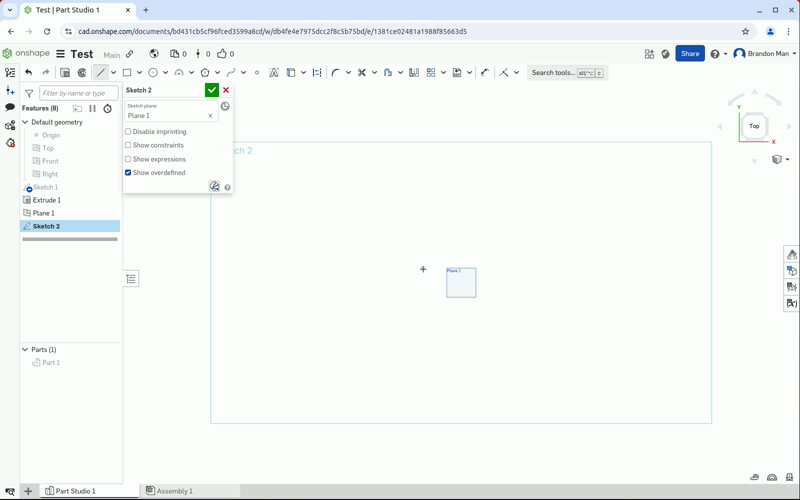
mouse_move(453, 268)
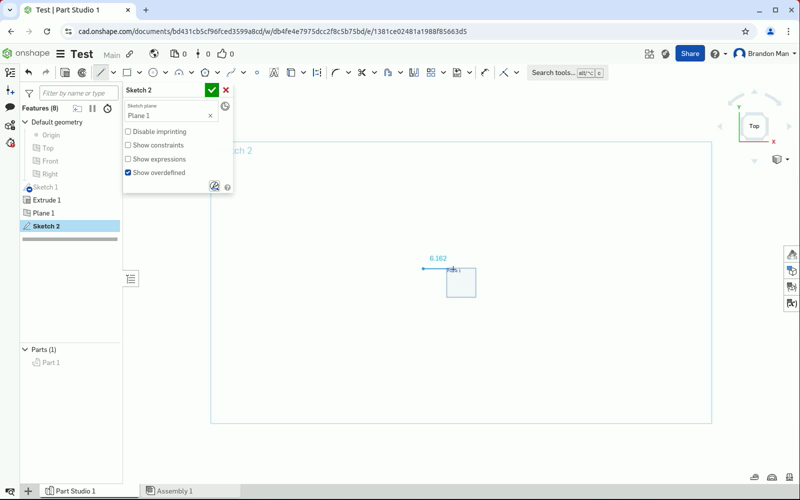
mouse_move(426, 268)
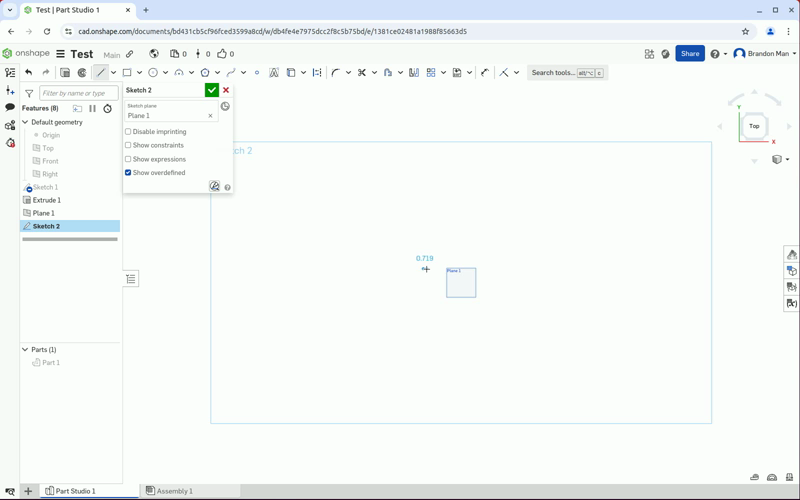
scroll(6)
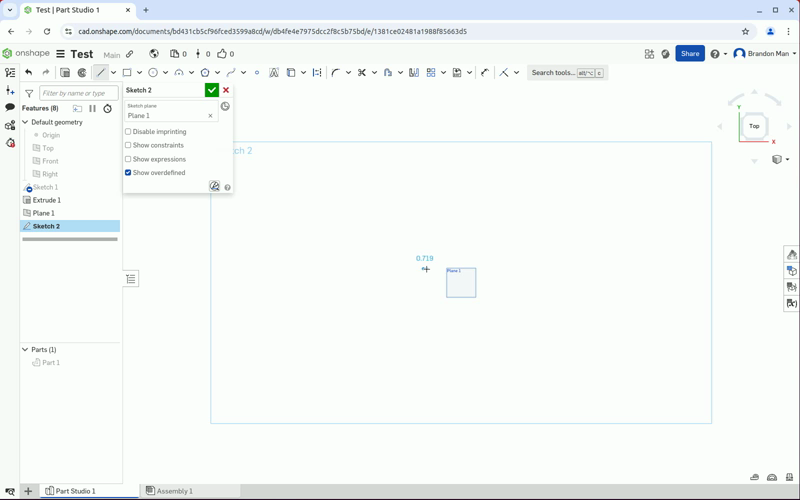
scroll(6)
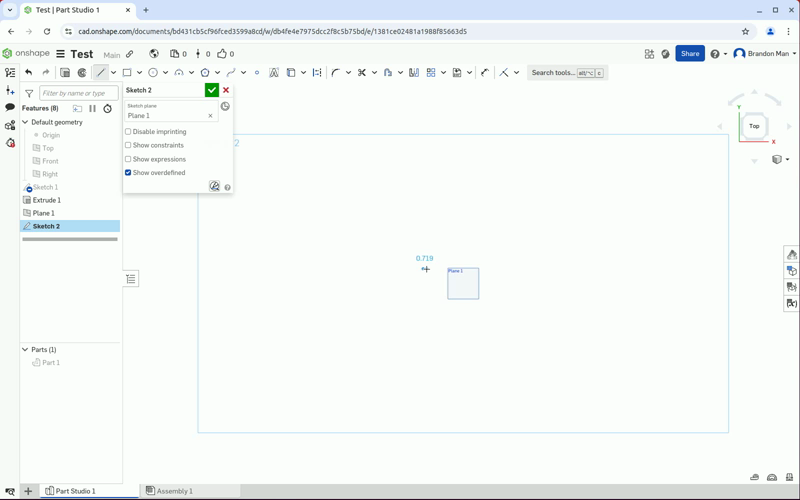
scroll(6)
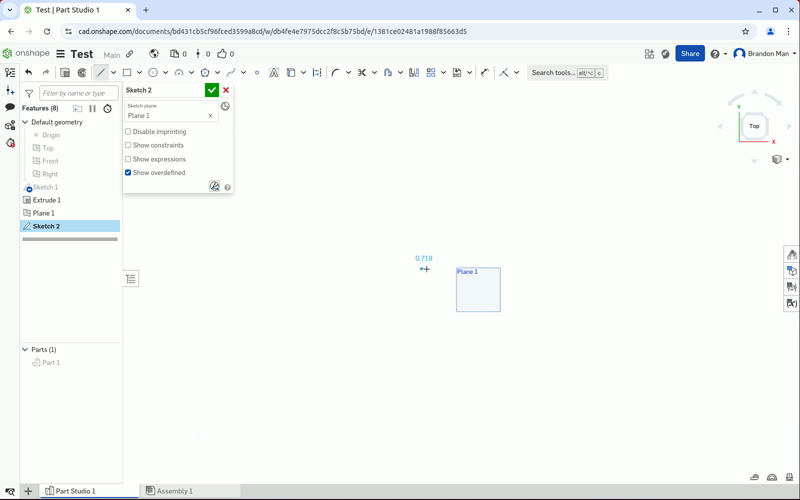
scroll(6)
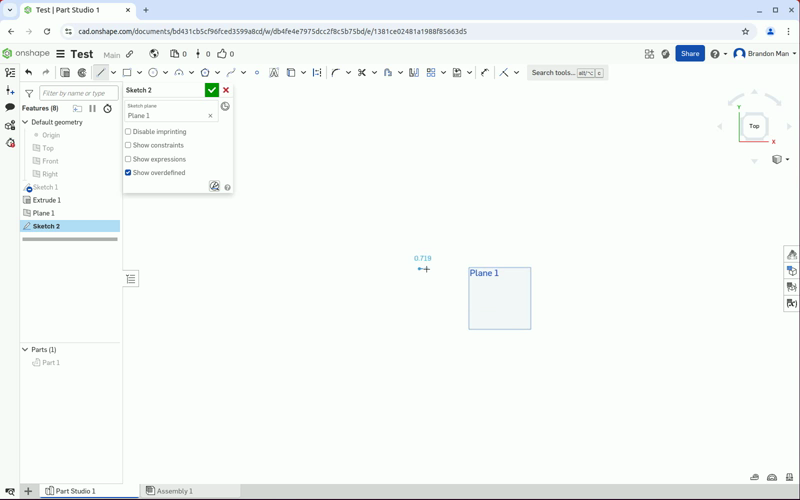
scroll(6)
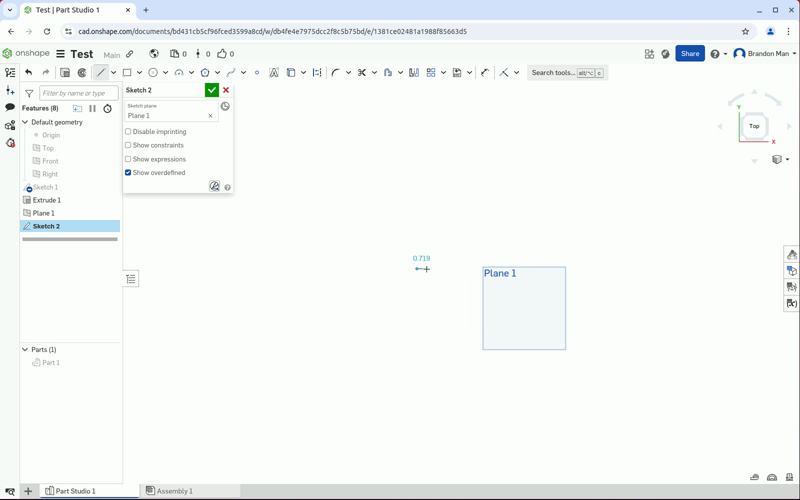
scroll(6)
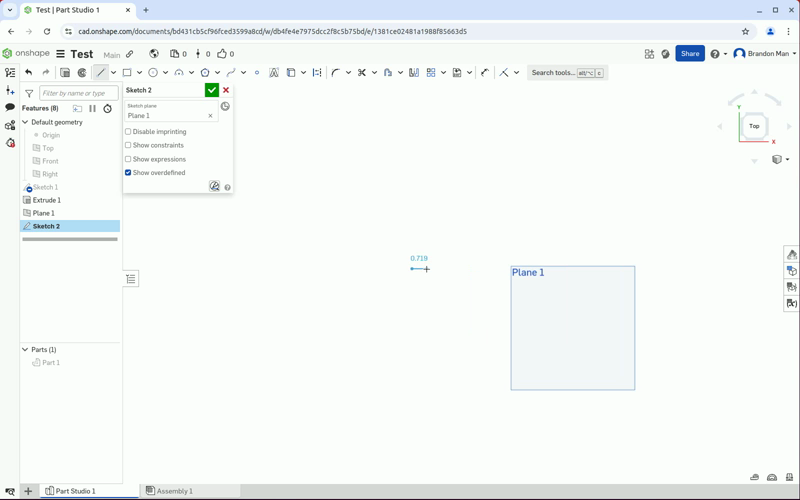
scroll(6)
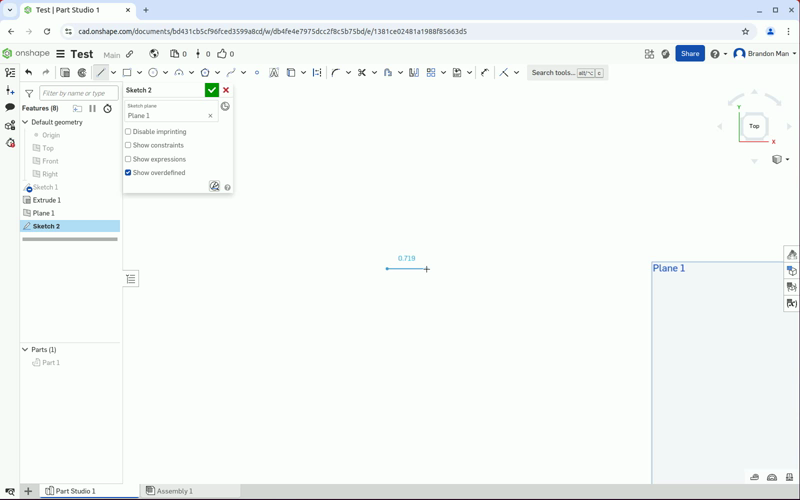
click(426, 268)
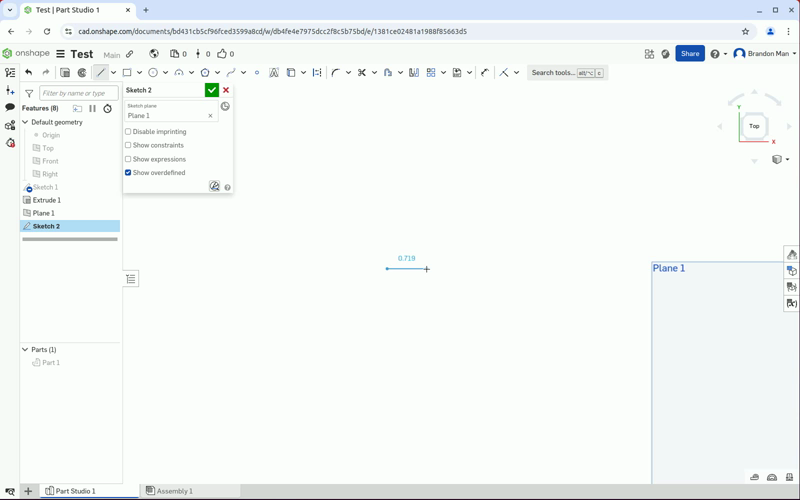
scroll(-6)
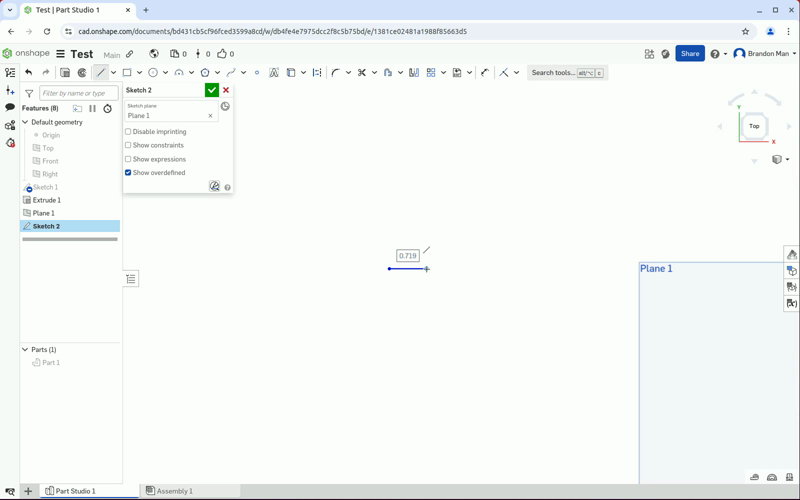
scroll(-6)
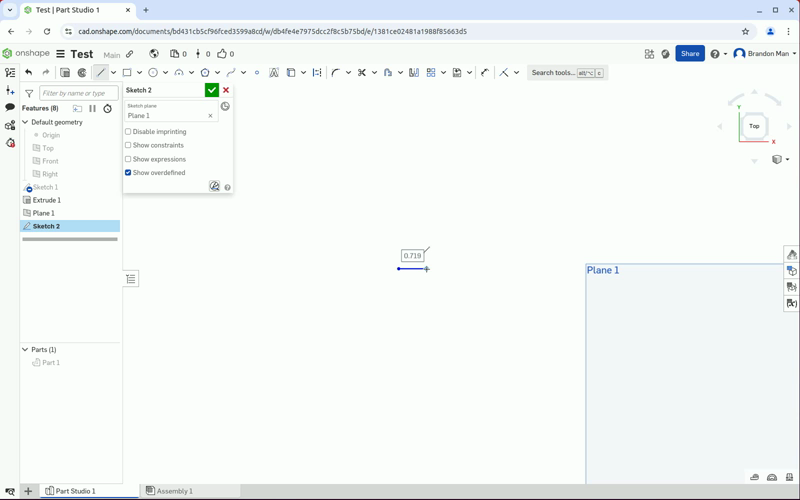
scroll(-6)
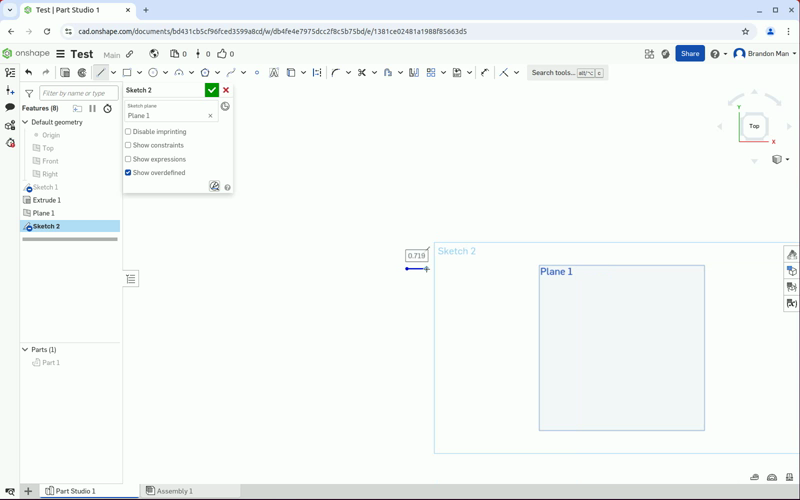
scroll(-6)
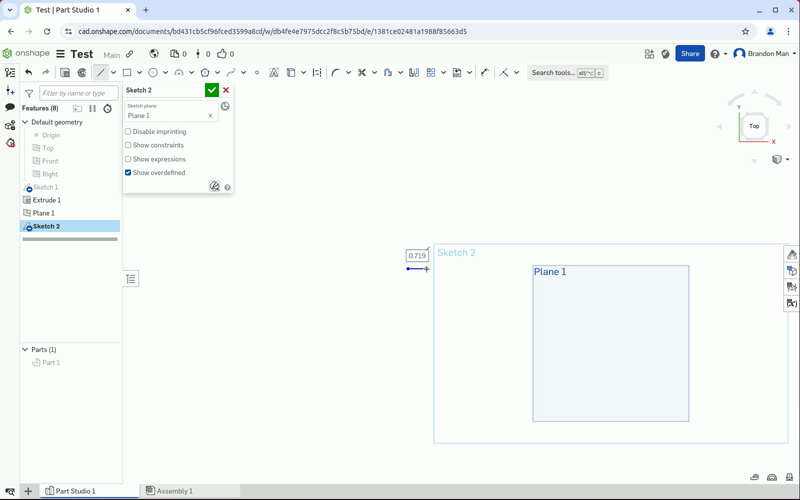
scroll(-6)
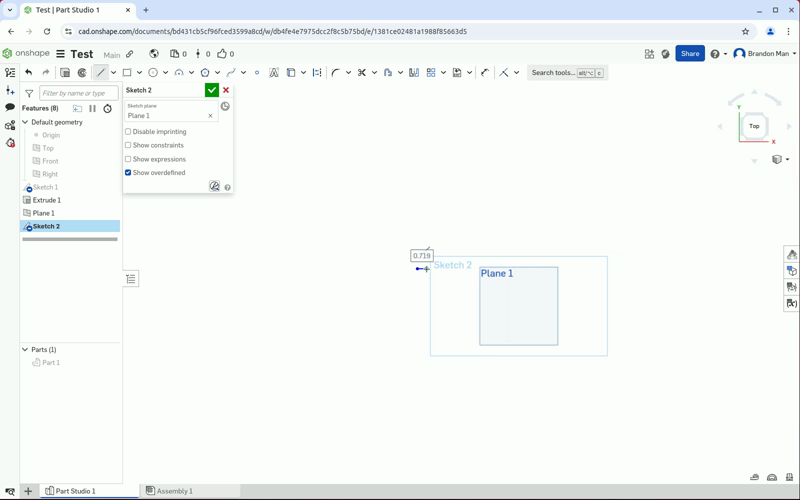
scroll(-6)
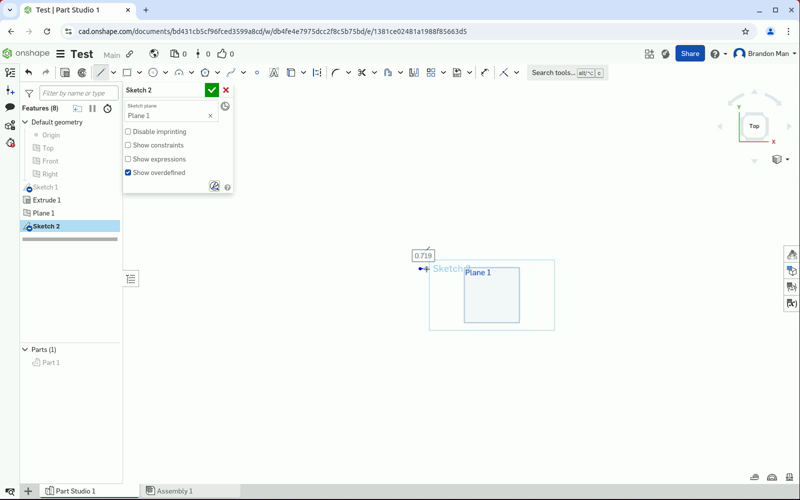
scroll(-6)
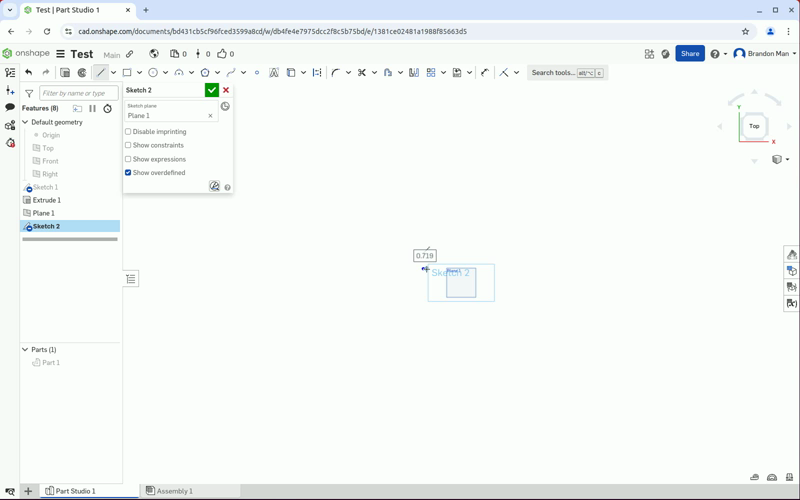
key_up(shift)
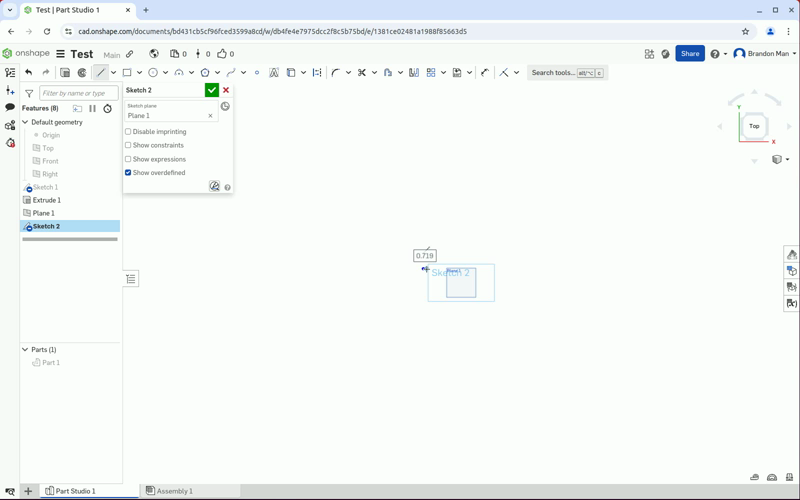
key_down(shift)
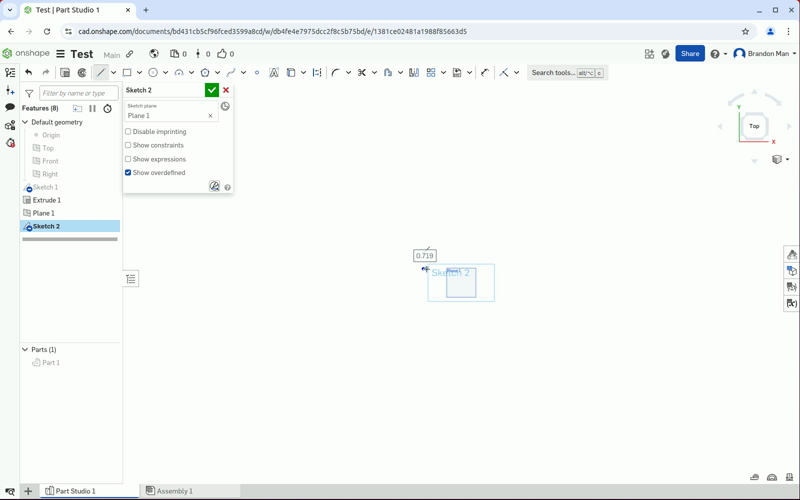
mouse_move(456, 268)
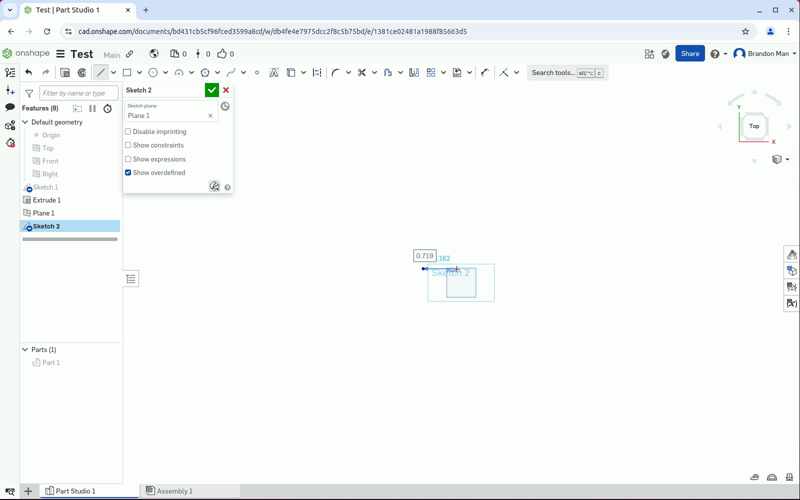
mouse_move(426, 261)
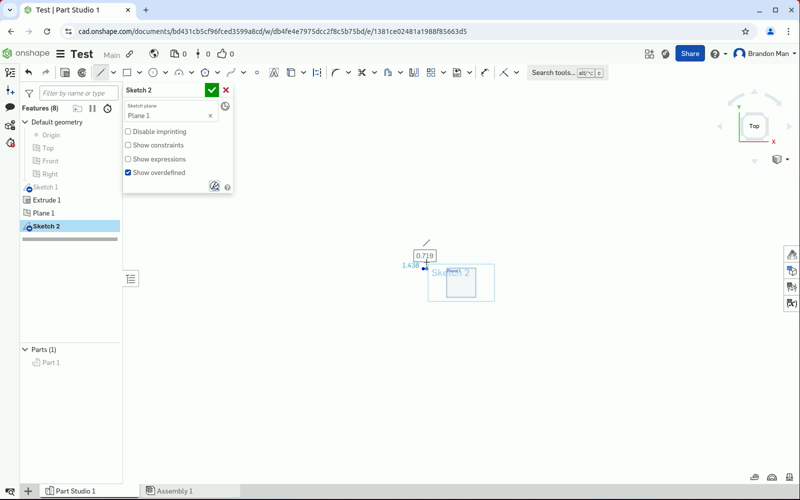
scroll(6)
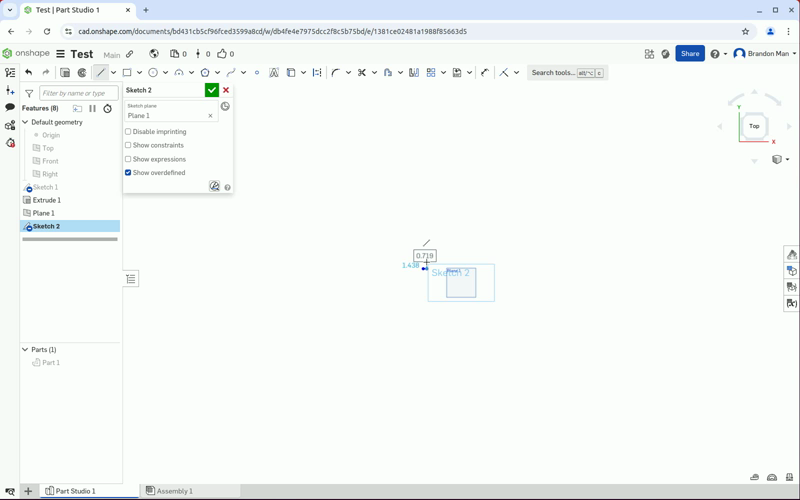
scroll(6)
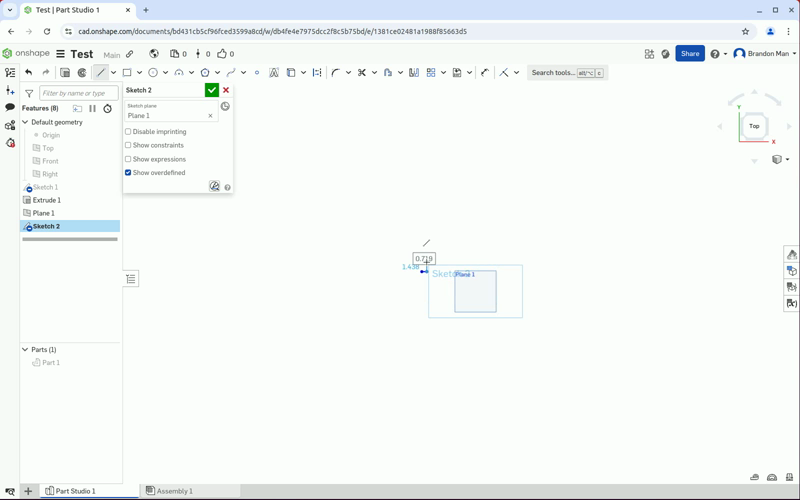
scroll(6)
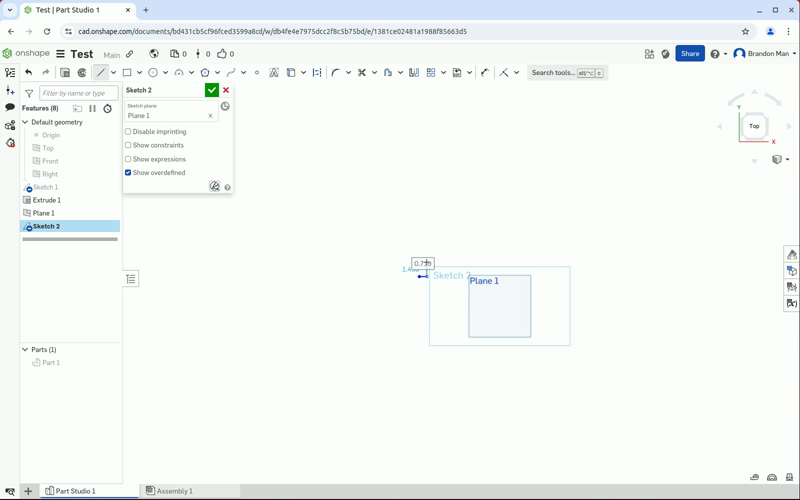
scroll(6)
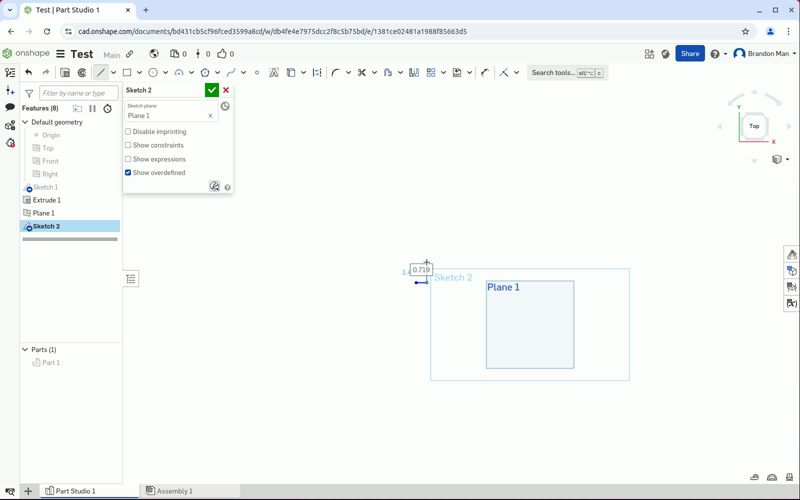
scroll(6)
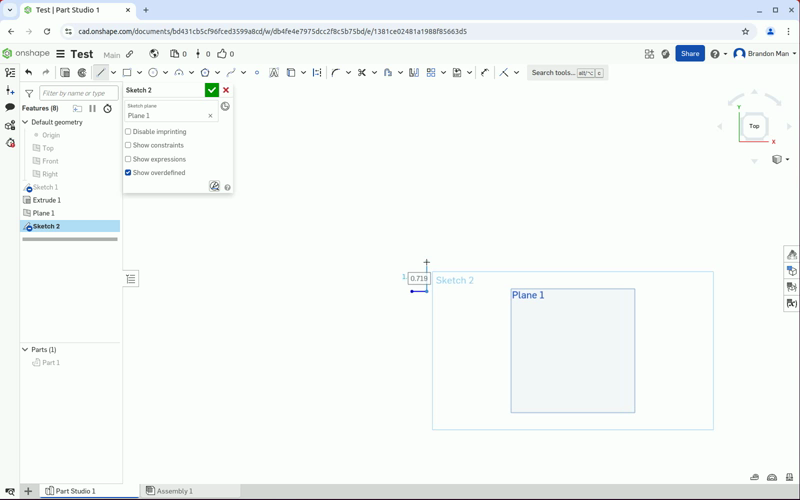
scroll(6)
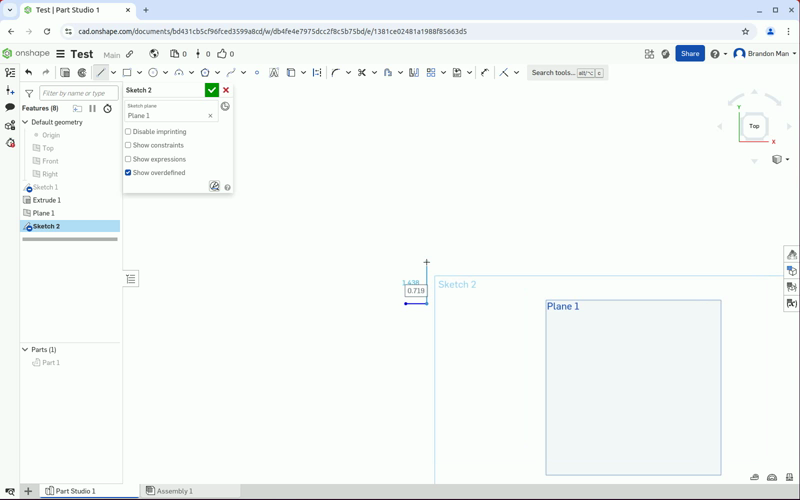
scroll(6)
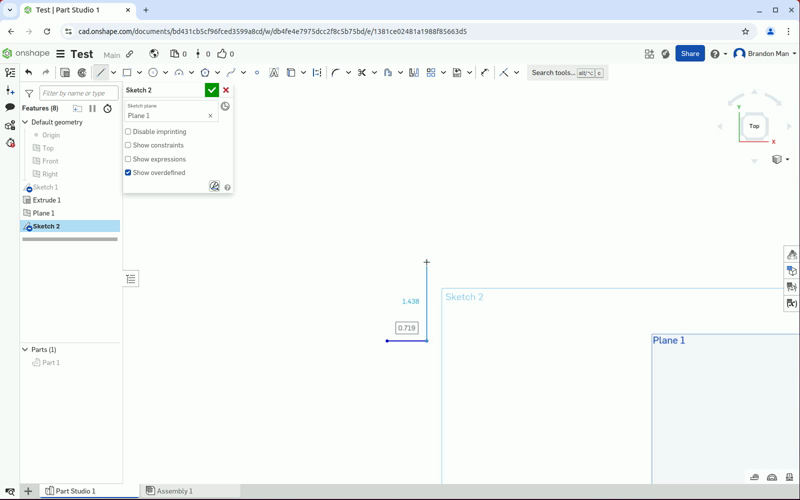
click(426, 261)
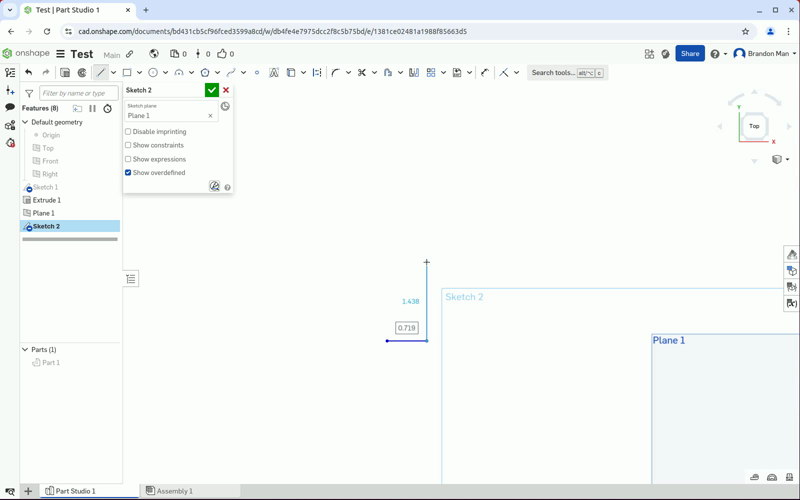
scroll(-6)
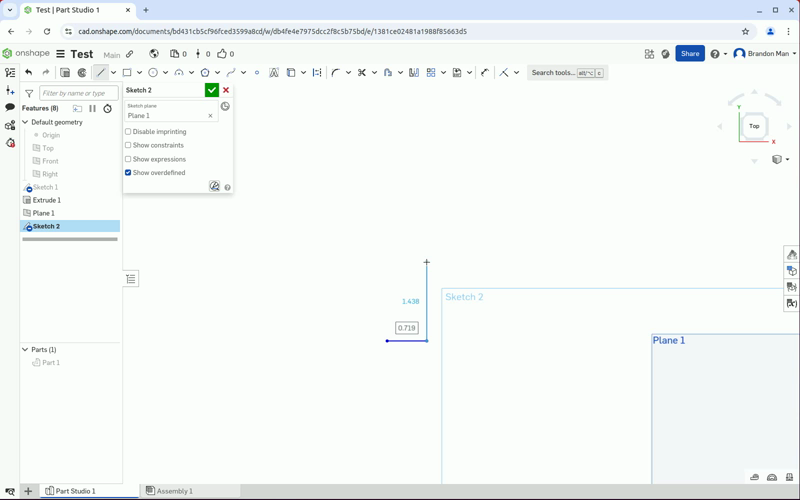
scroll(-6)
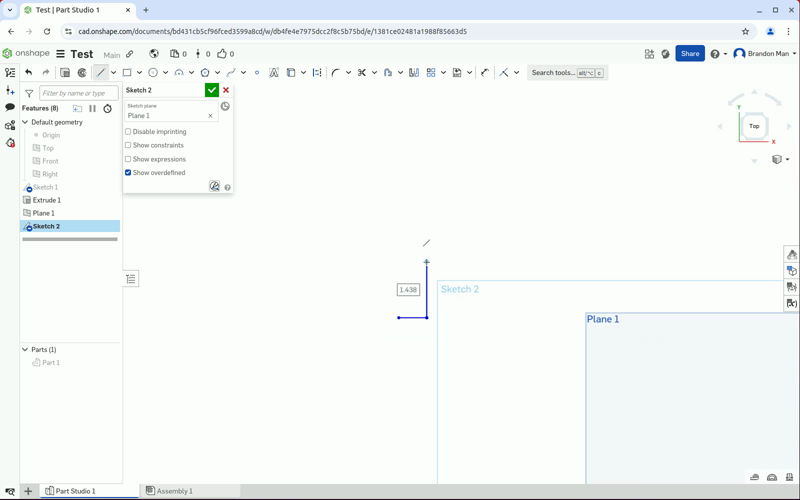
scroll(-6)
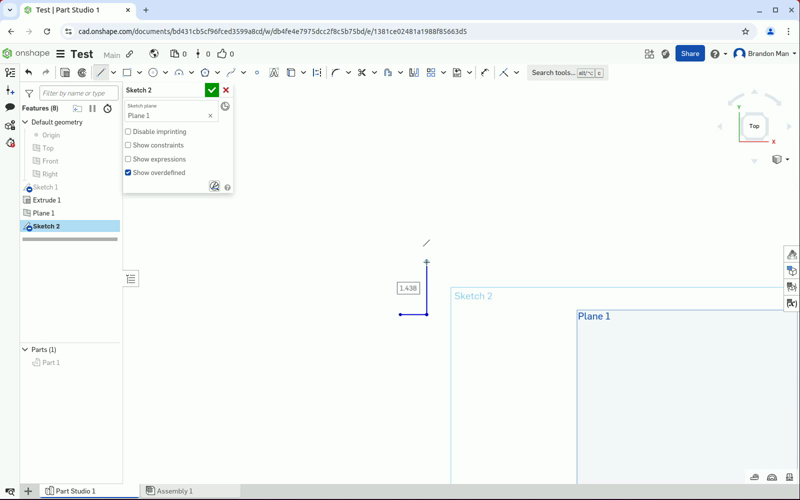
scroll(-6)
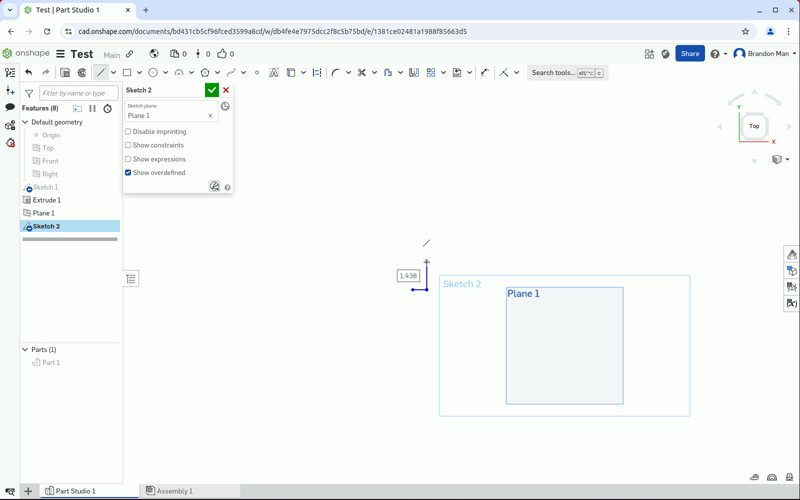
scroll(-6)
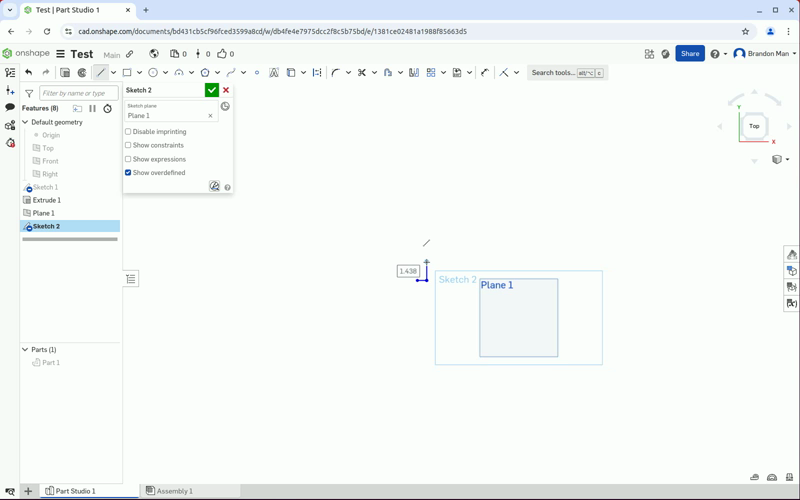
scroll(-6)
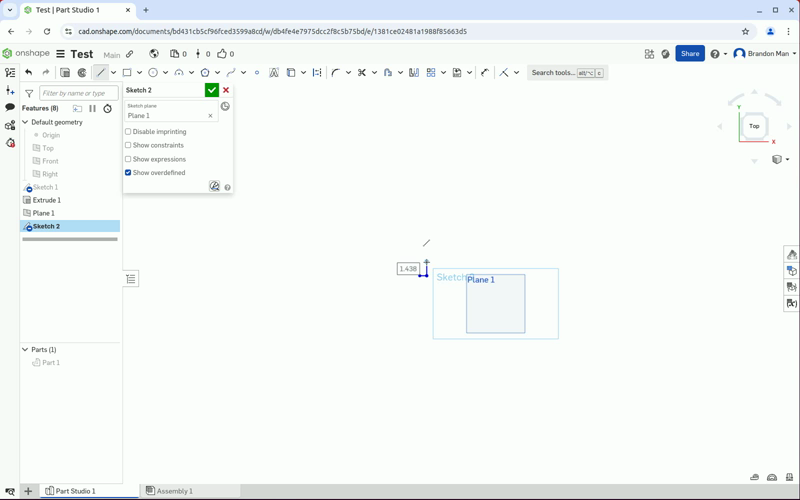
scroll(-6)
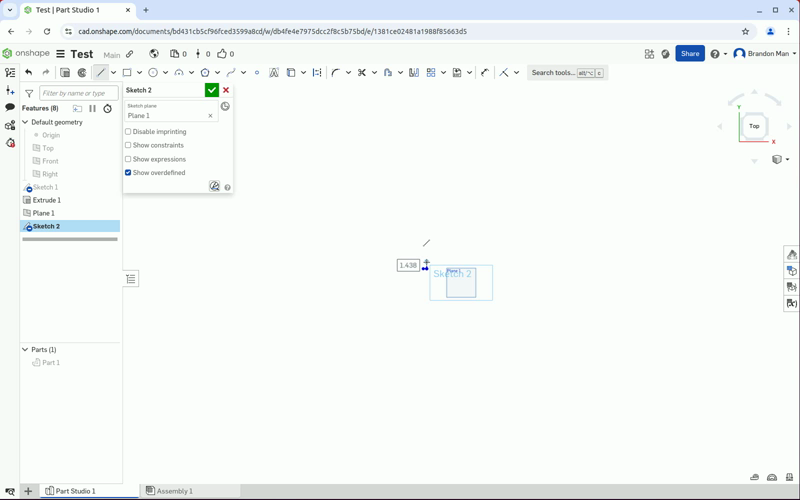
key_up(shift)
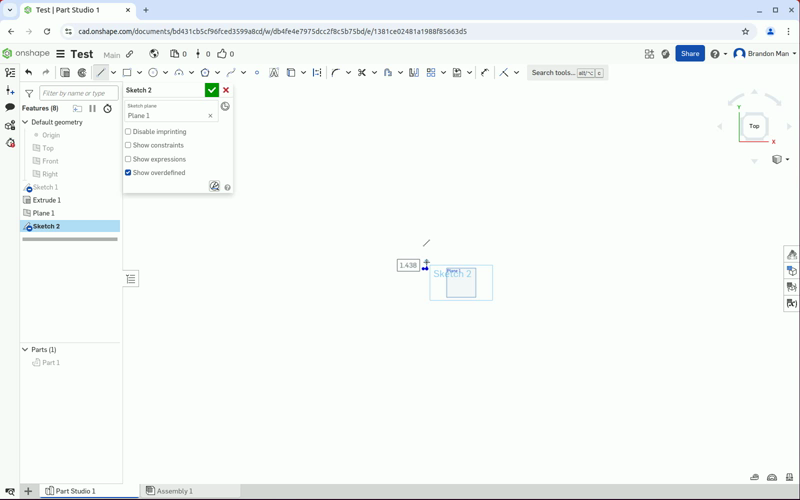
key_down(shift)
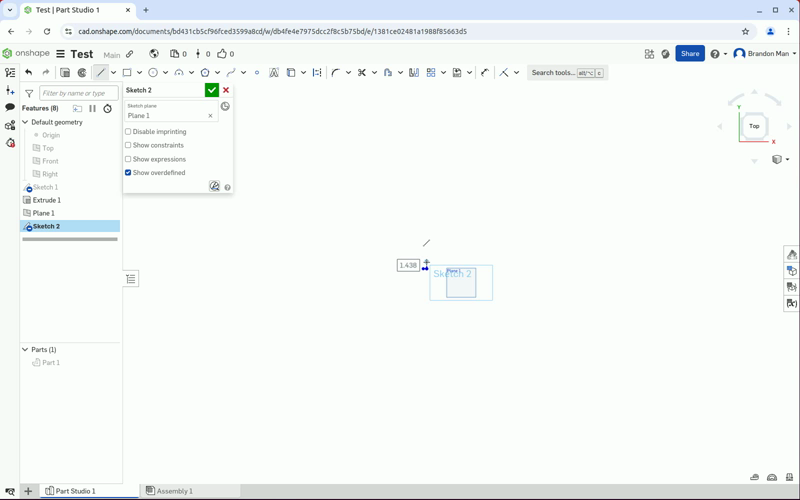
mouse_move(456, 261)
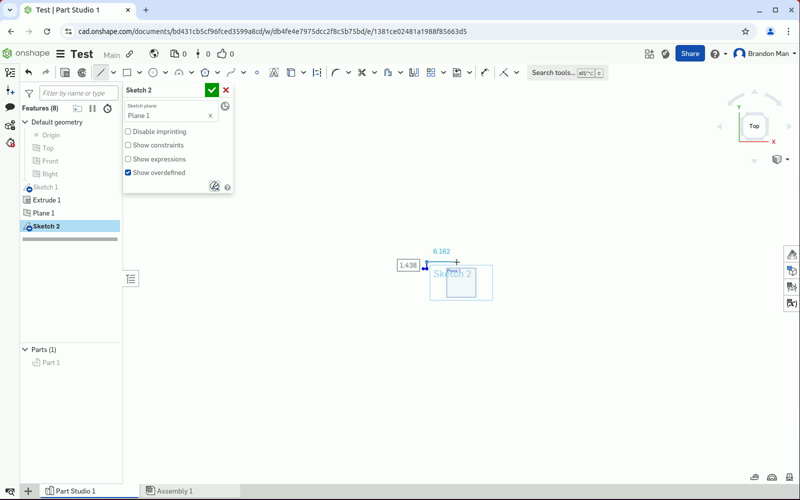
mouse_move(423, 261)
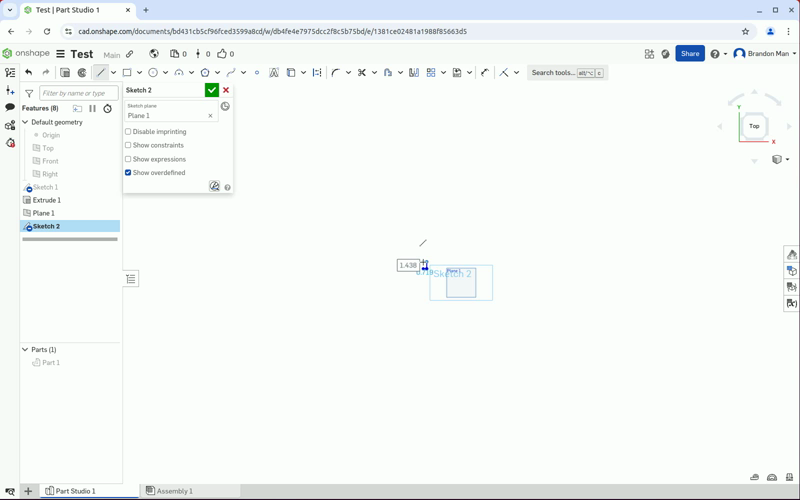
scroll(6)
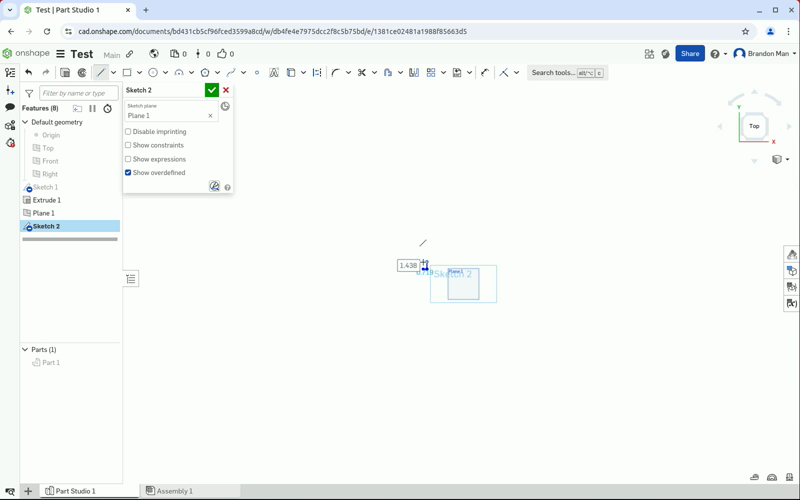
scroll(6)
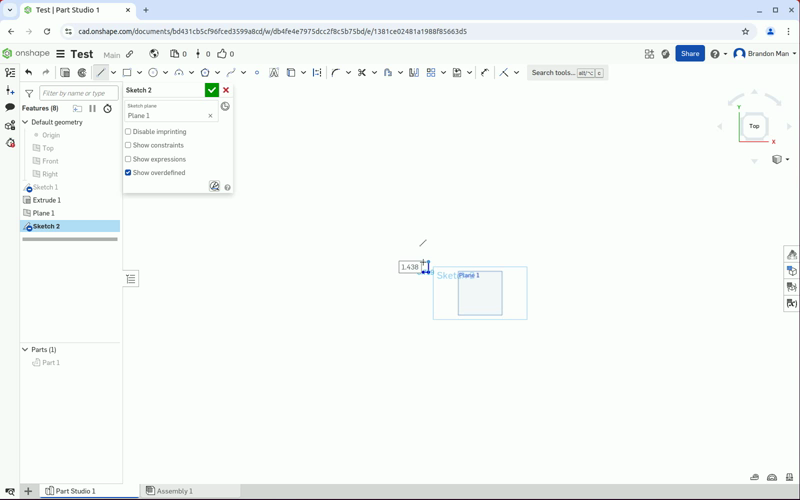
scroll(6)
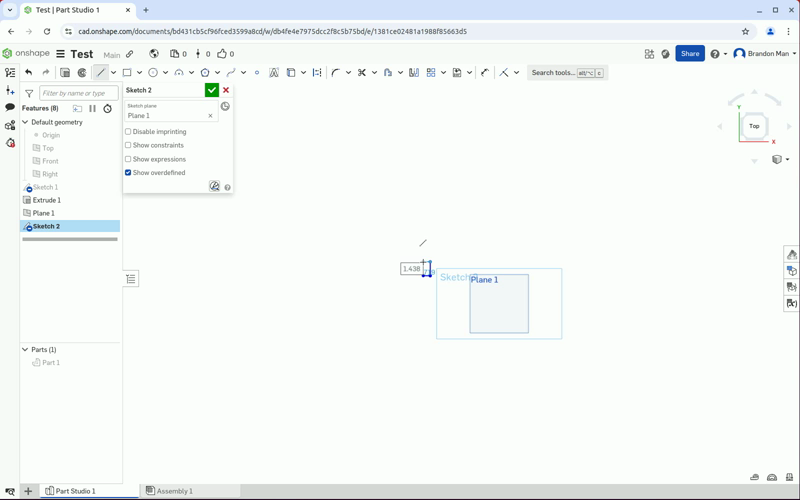
scroll(6)
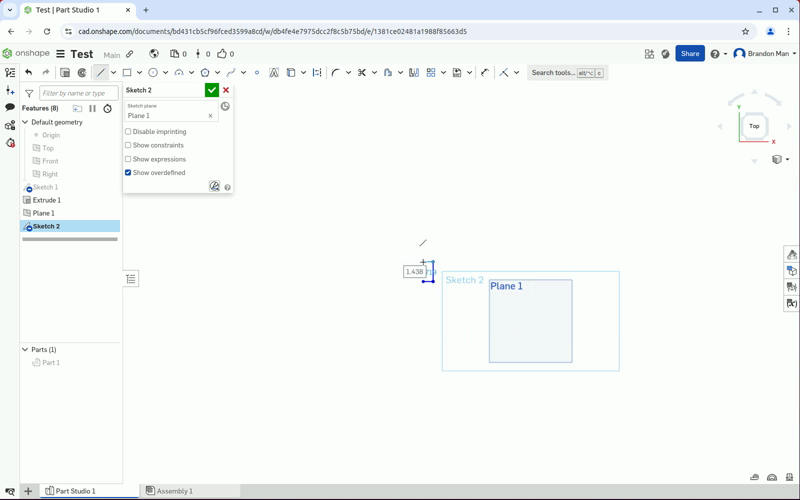
scroll(6)
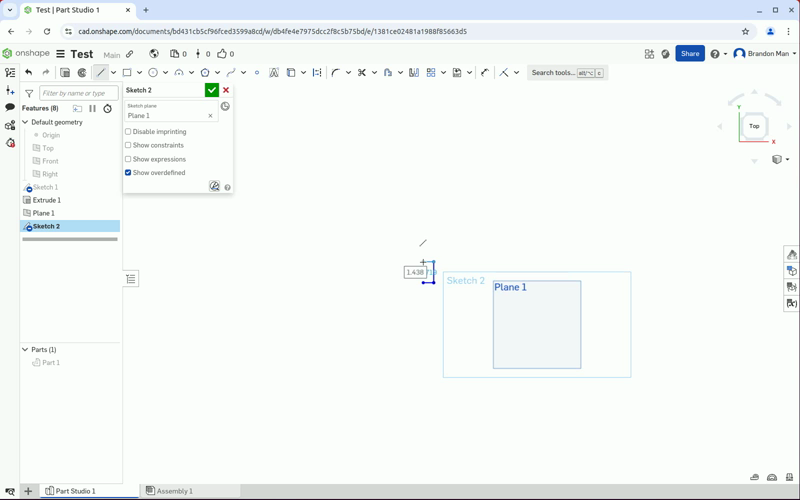
scroll(6)
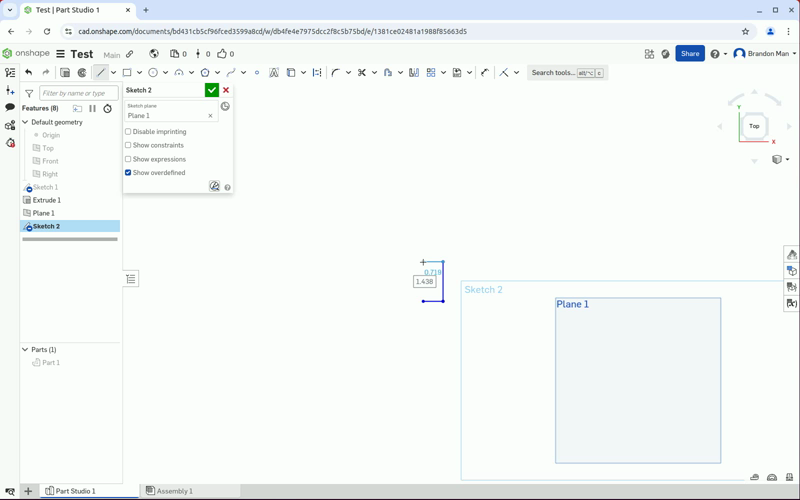
scroll(6)
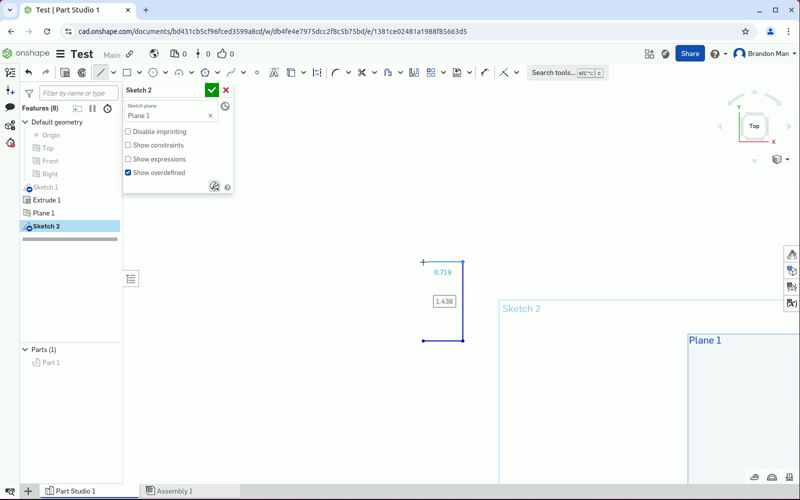
click(423, 261)
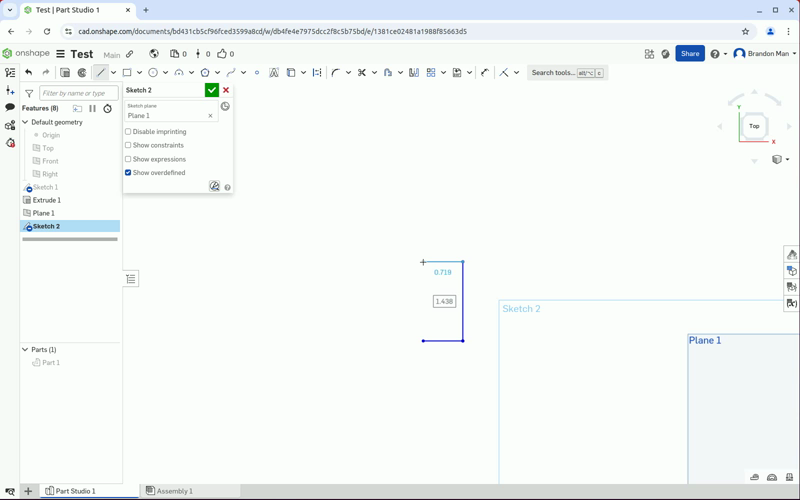
scroll(-6)
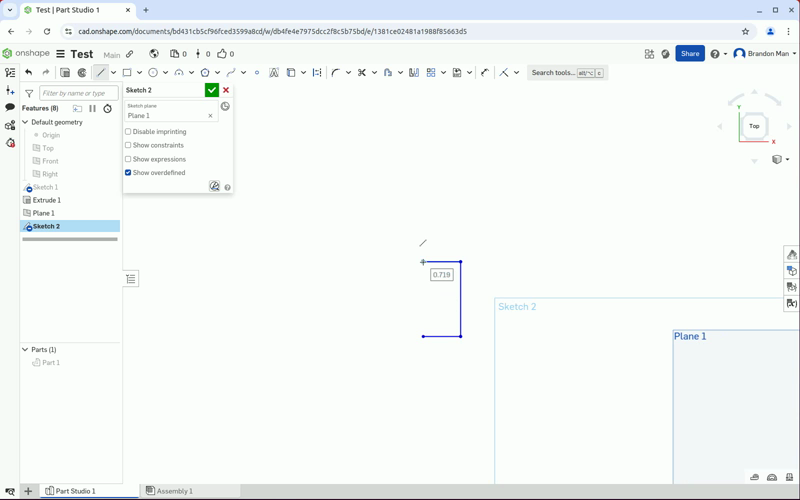
scroll(-6)
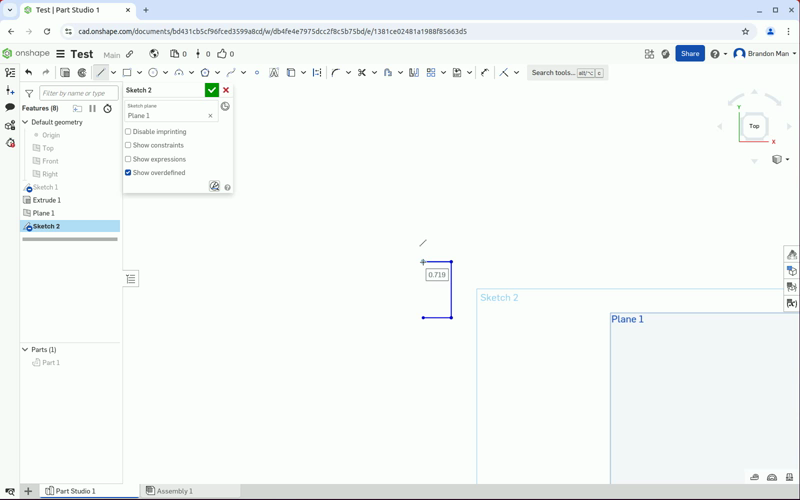
scroll(-6)
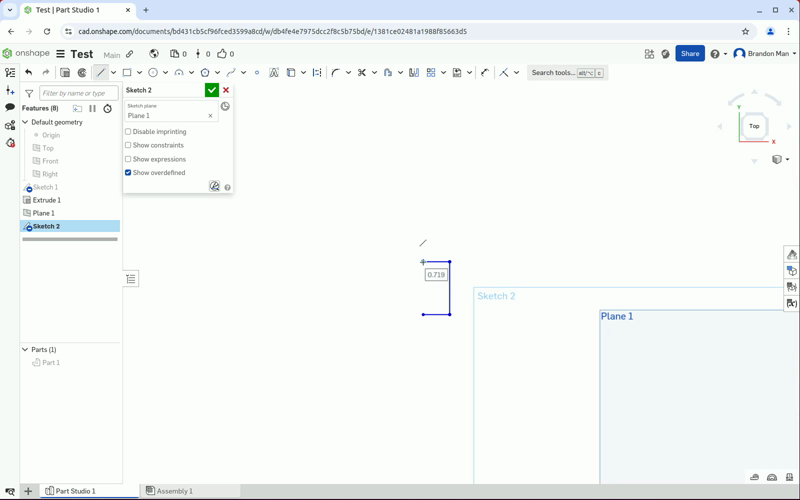
scroll(-6)
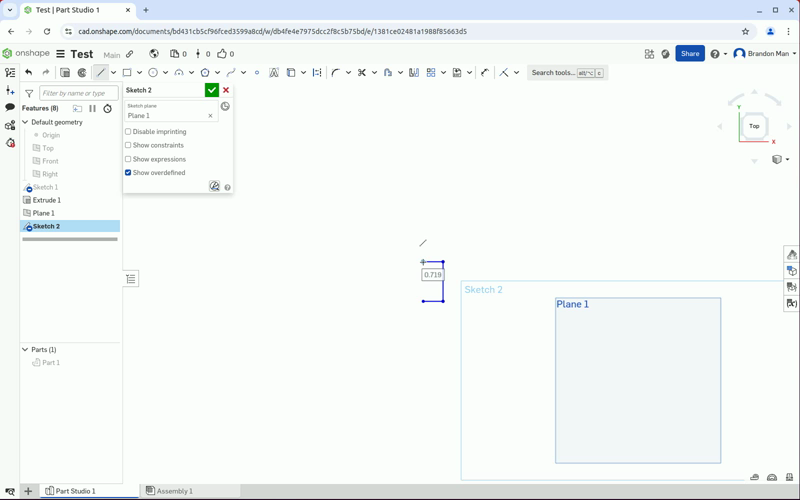
scroll(-6)
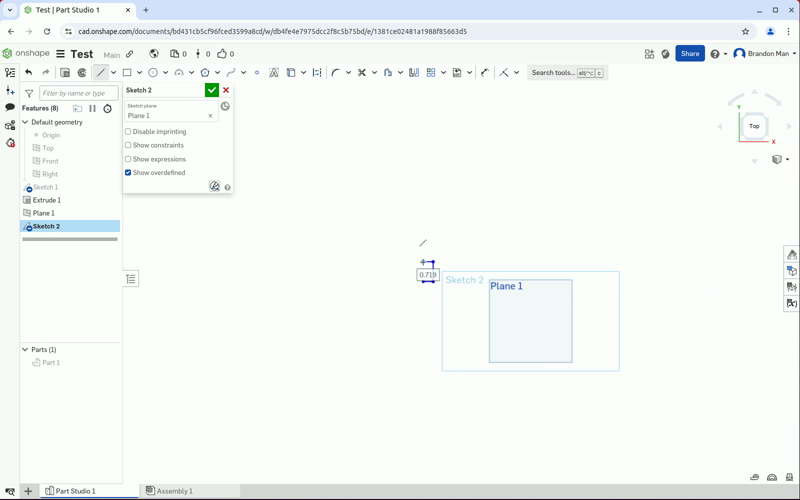
scroll(-6)
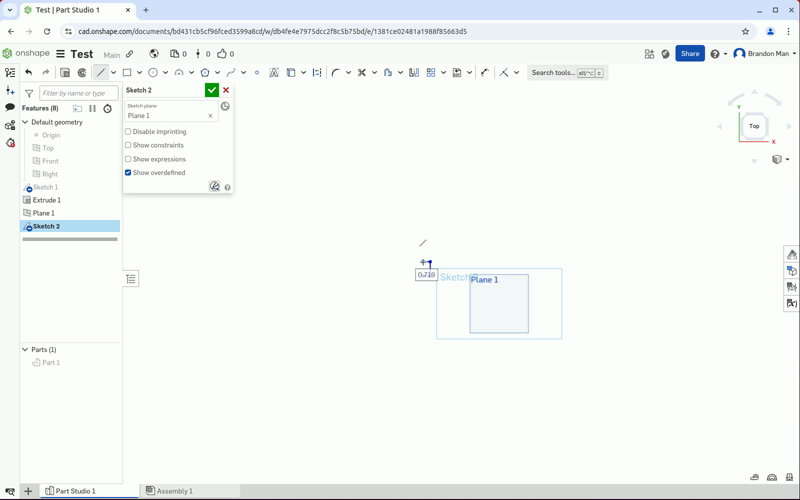
scroll(-6)
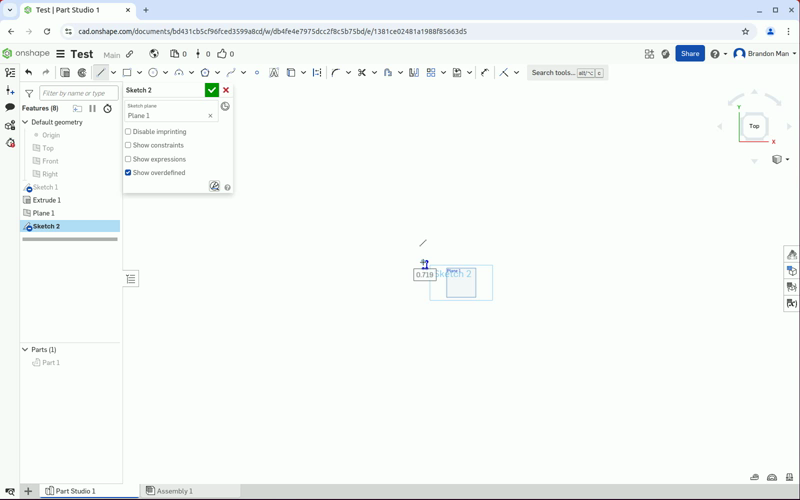
key_up(shift)
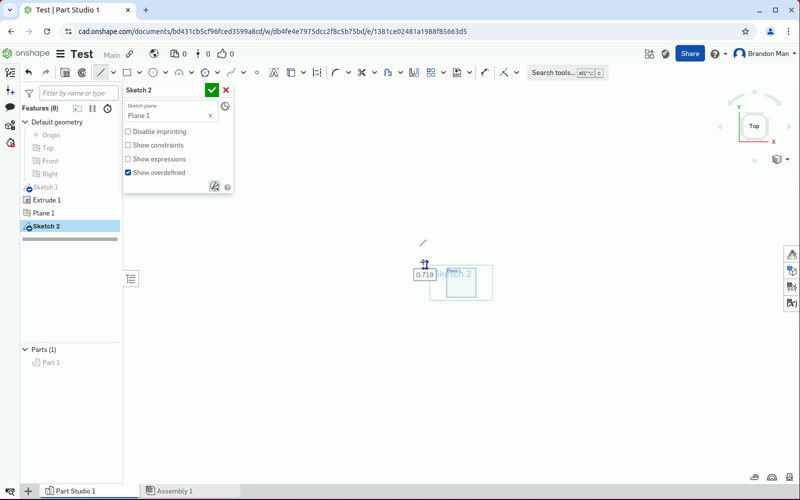
mouse_move(453, 261)
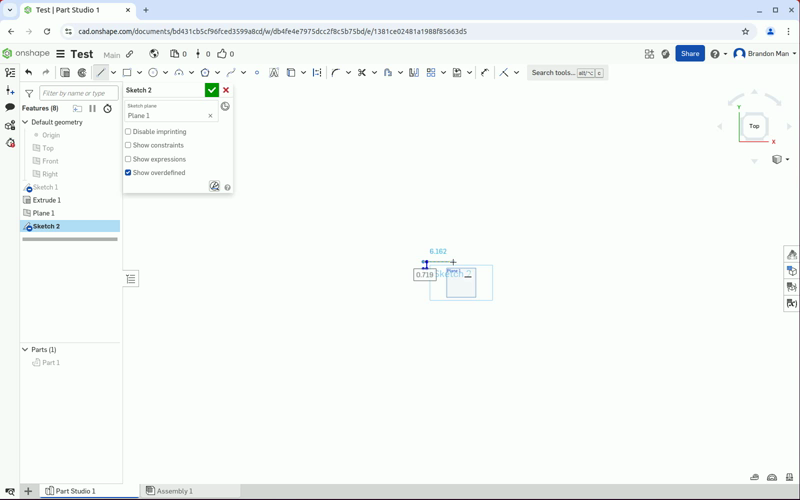
key_down(shift)
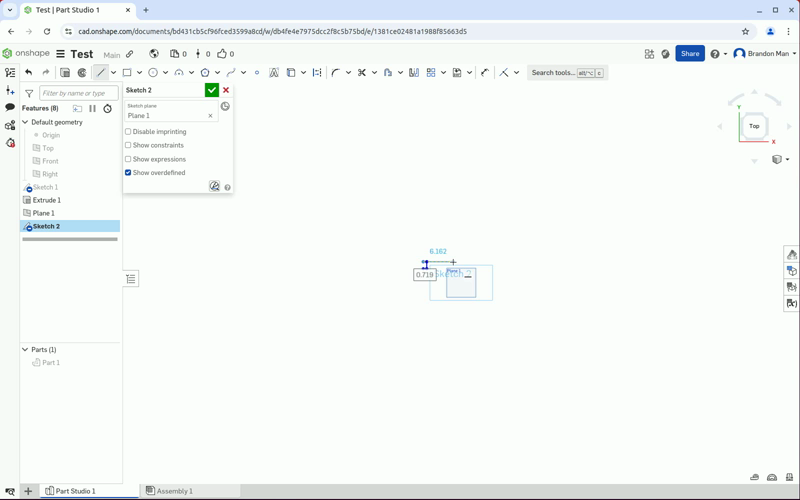
mouse_move(423, 268)
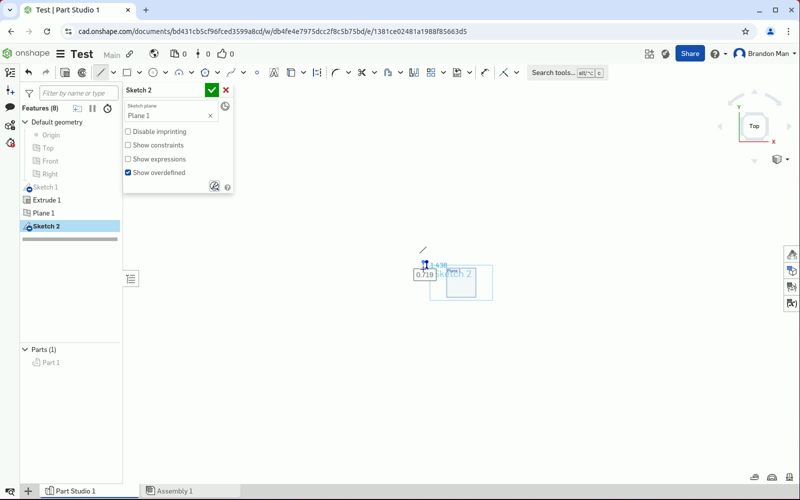
scroll(6)
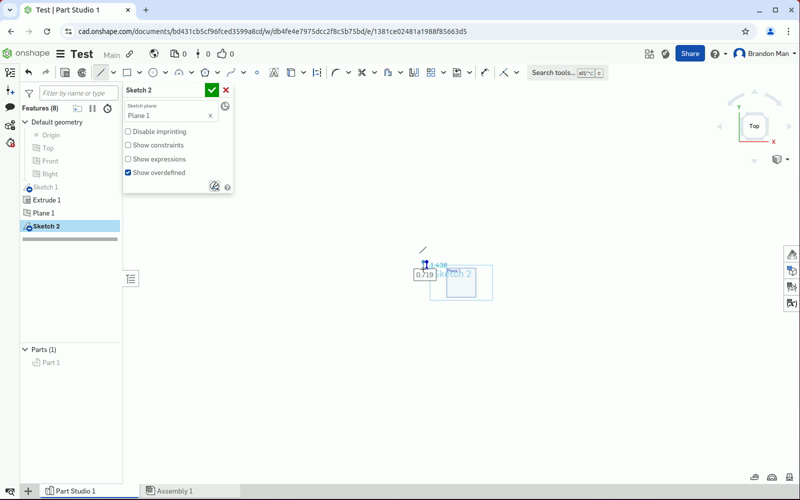
scroll(6)
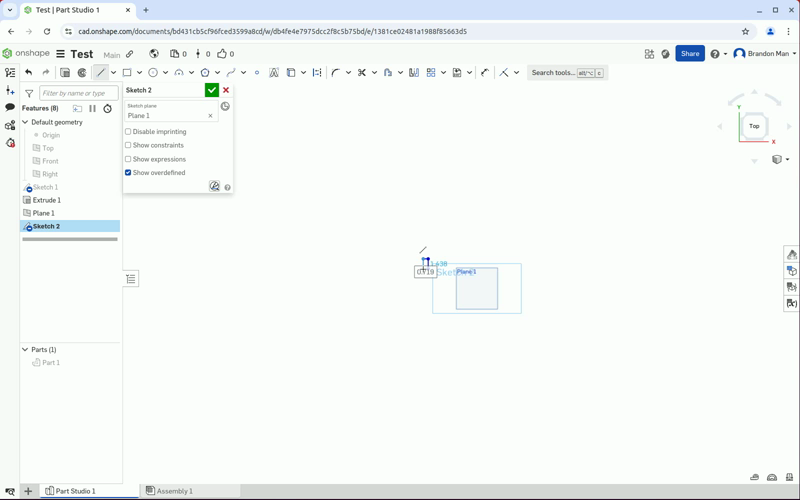
scroll(6)
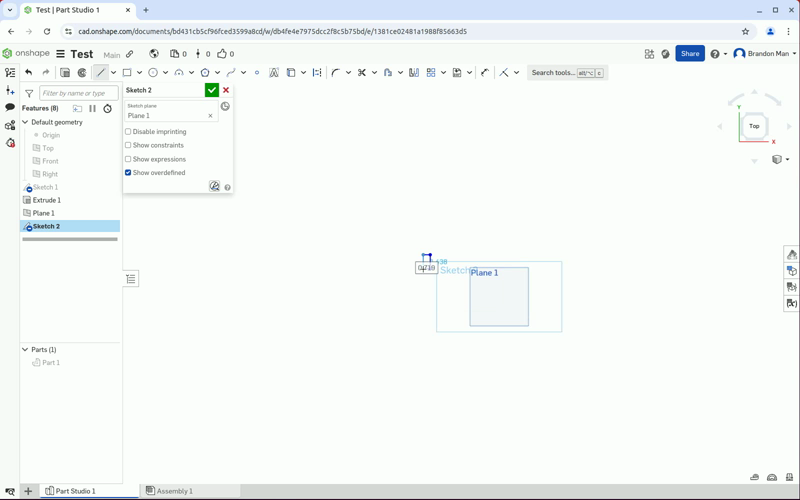
scroll(6)
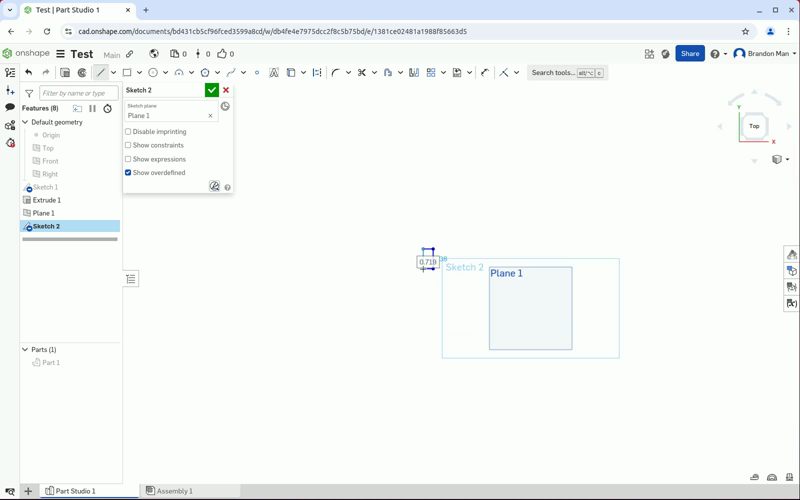
scroll(6)
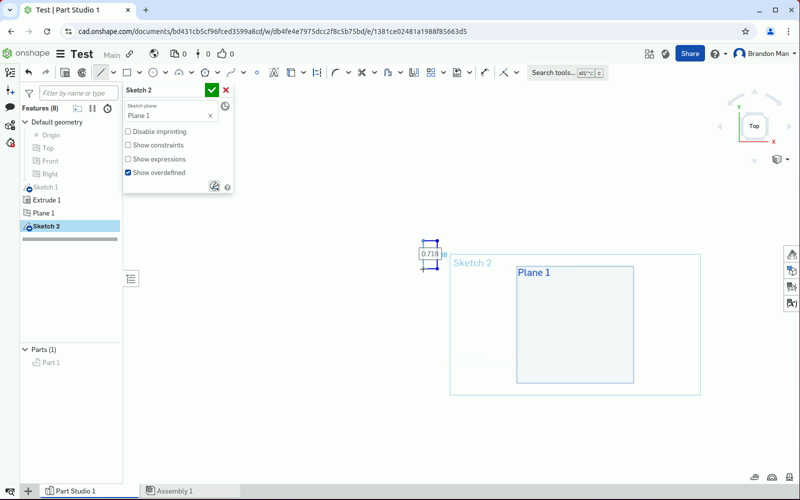
scroll(6)
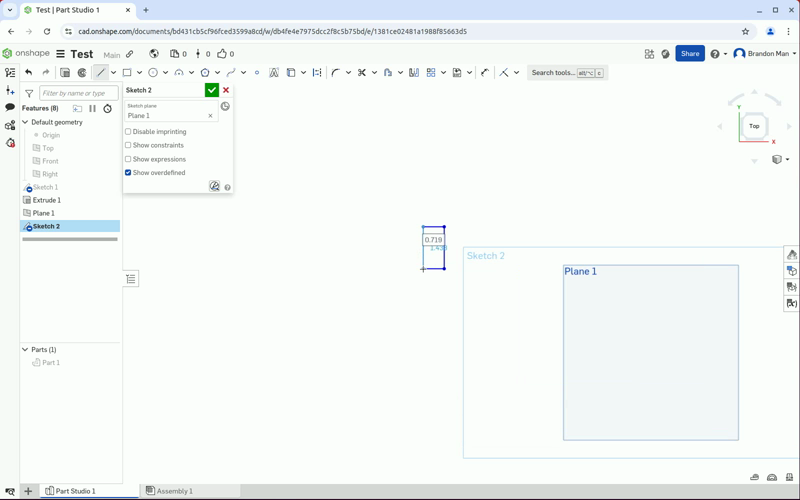
scroll(6)
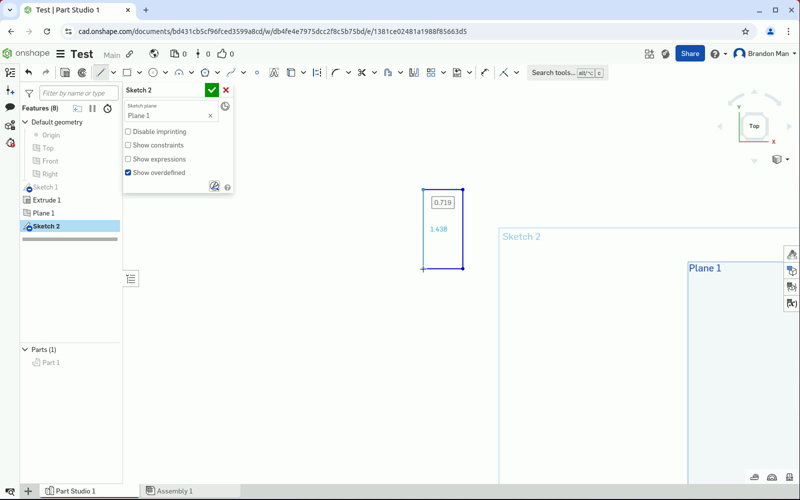
key_up(shift)
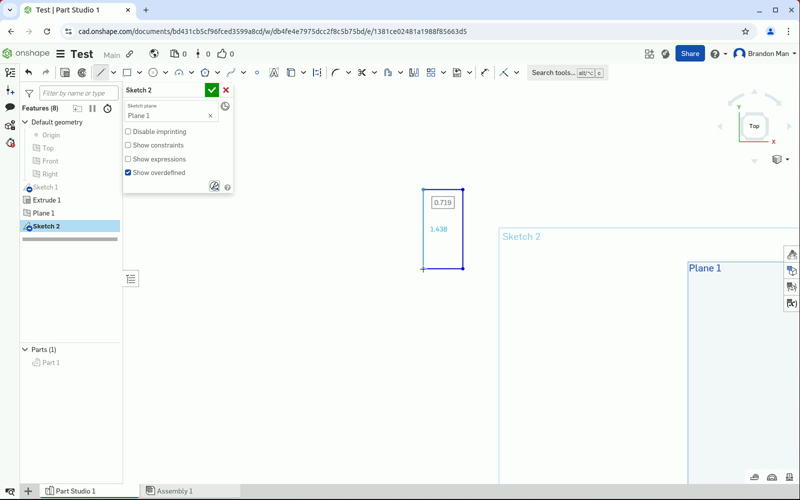
click(423, 268)
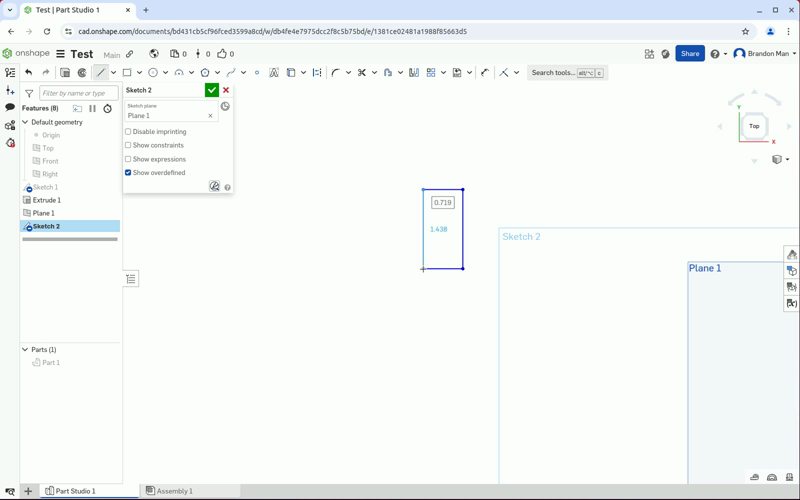
scroll(-6)
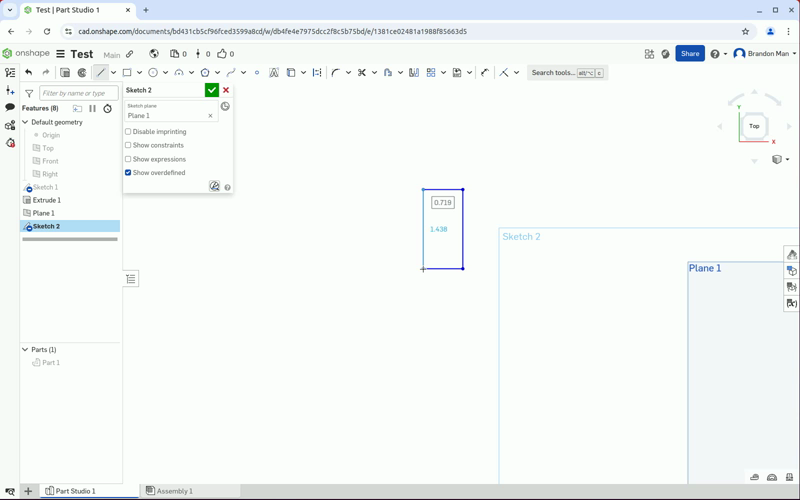
scroll(-6)
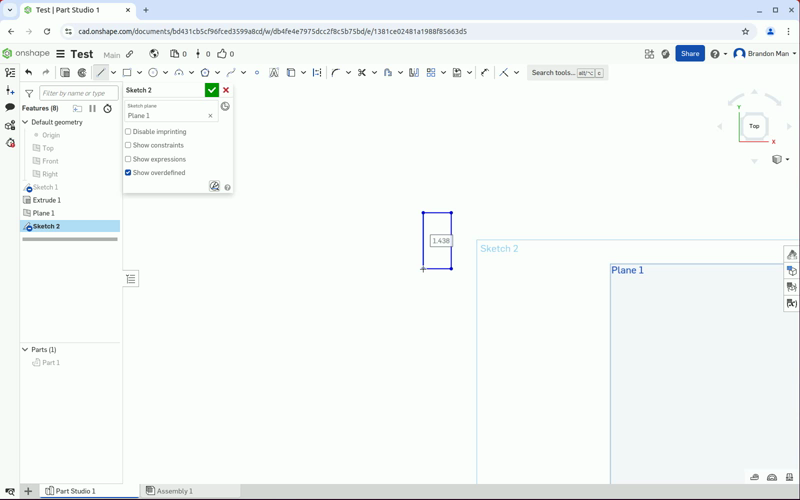
scroll(-6)
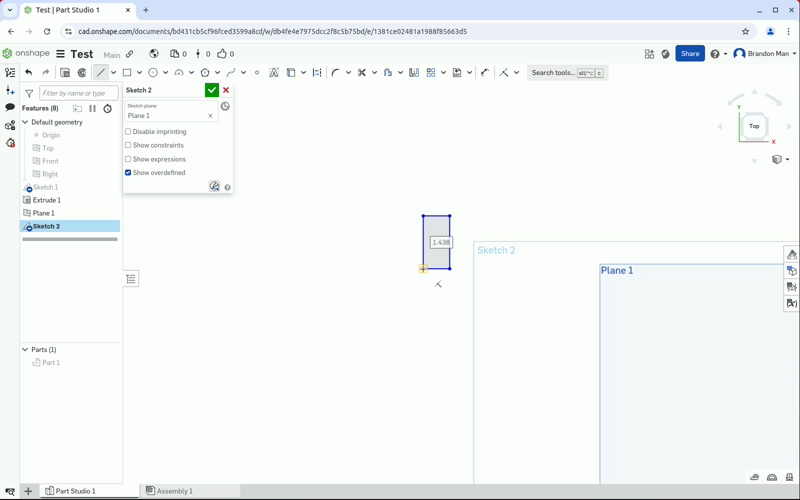
scroll(-6)
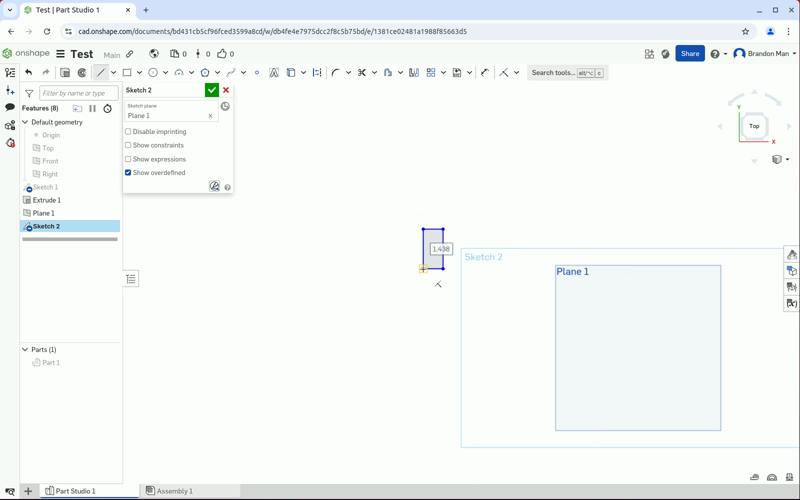
scroll(-6)
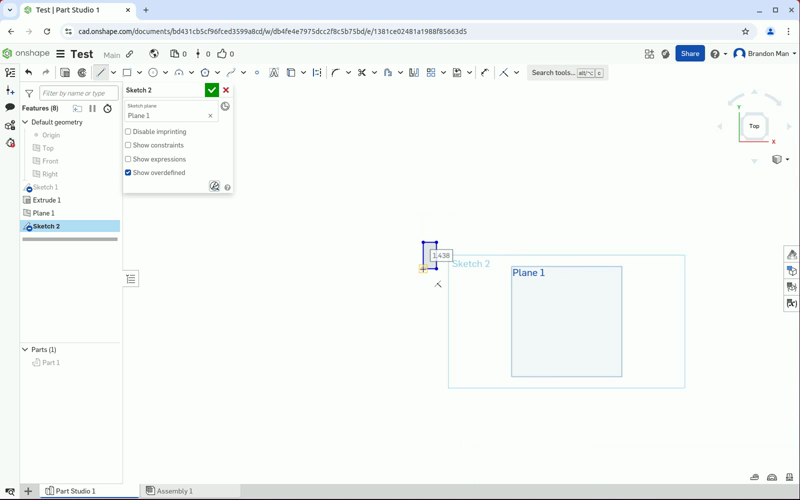
scroll(-6)
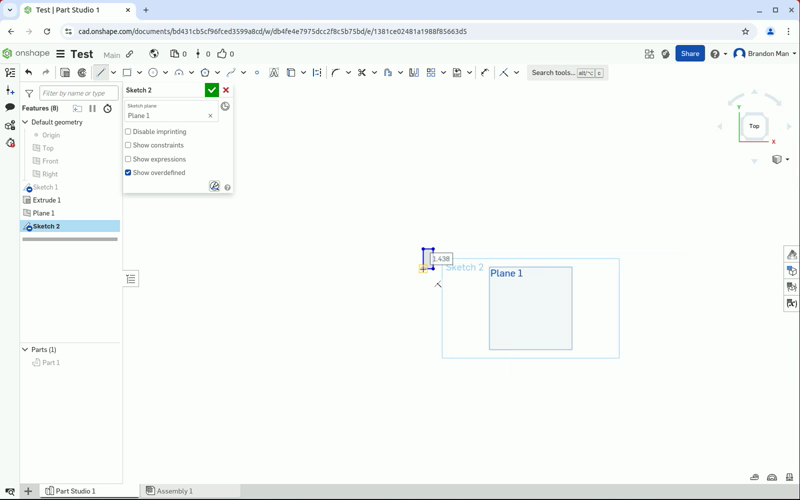
scroll(-6)
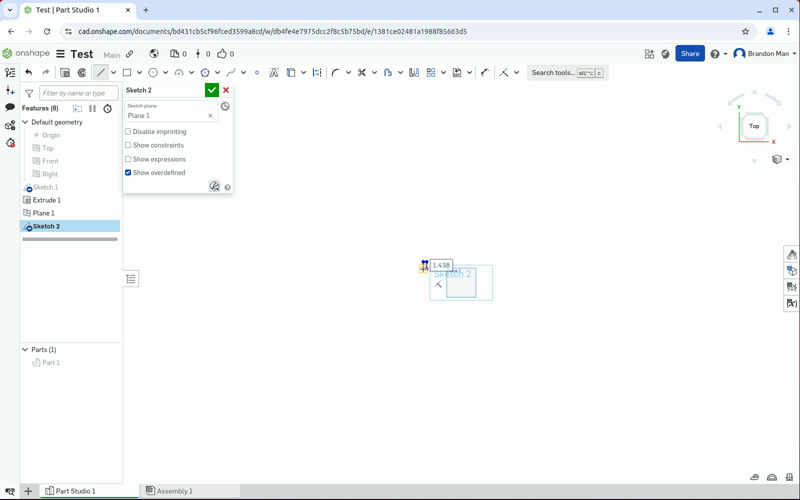
key(esc)
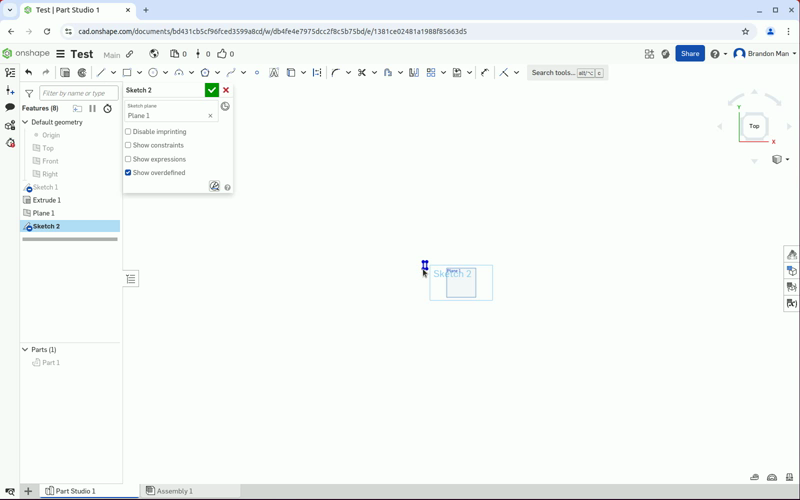
mouse_move(426, 267)
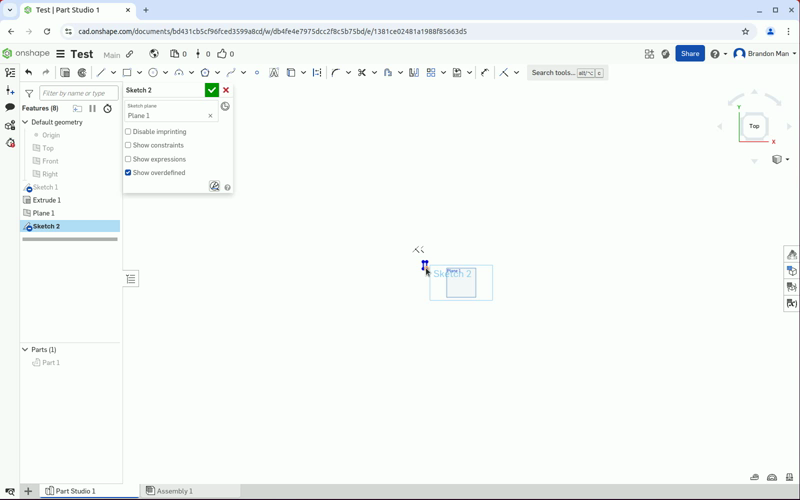
scroll(6)
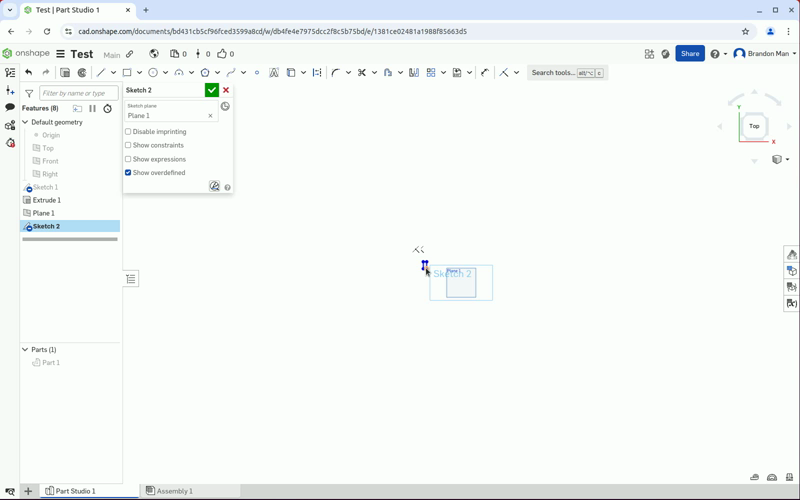
scroll(6)
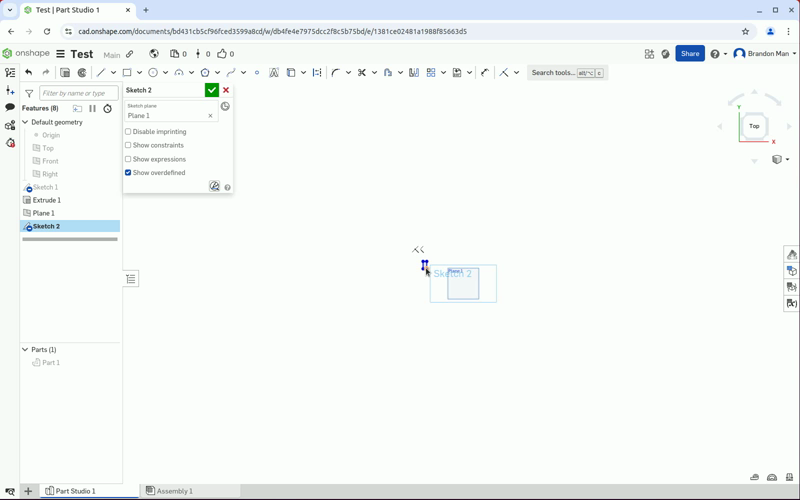
scroll(6)
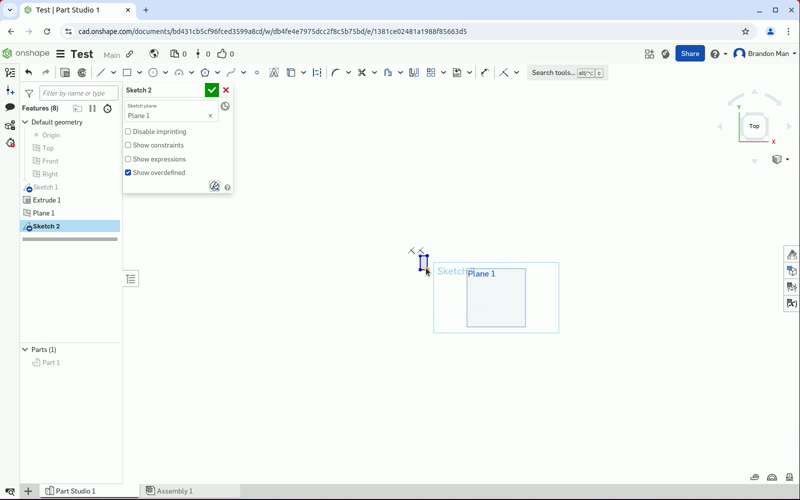
scroll(6)
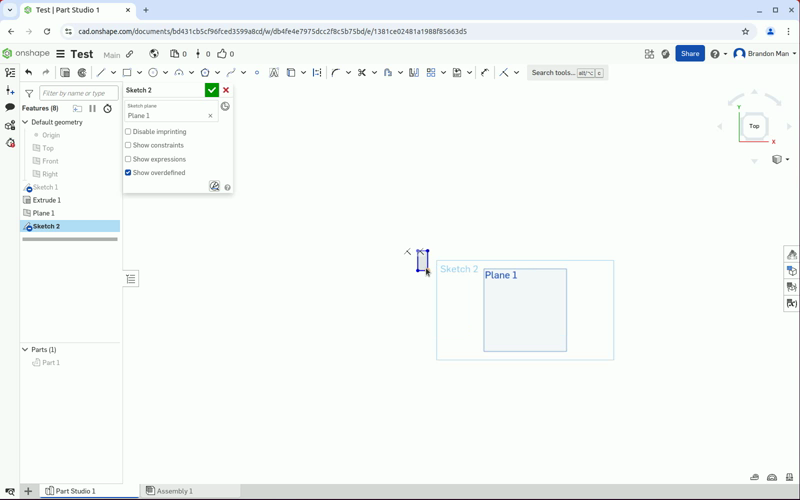
scroll(6)
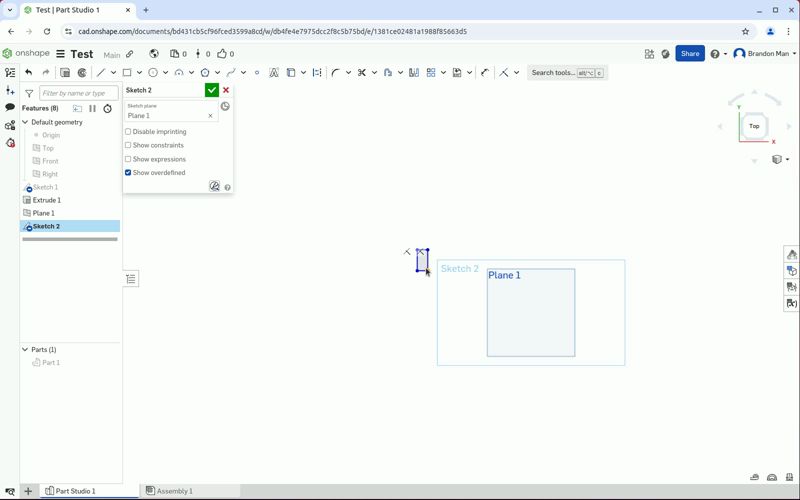
scroll(6)
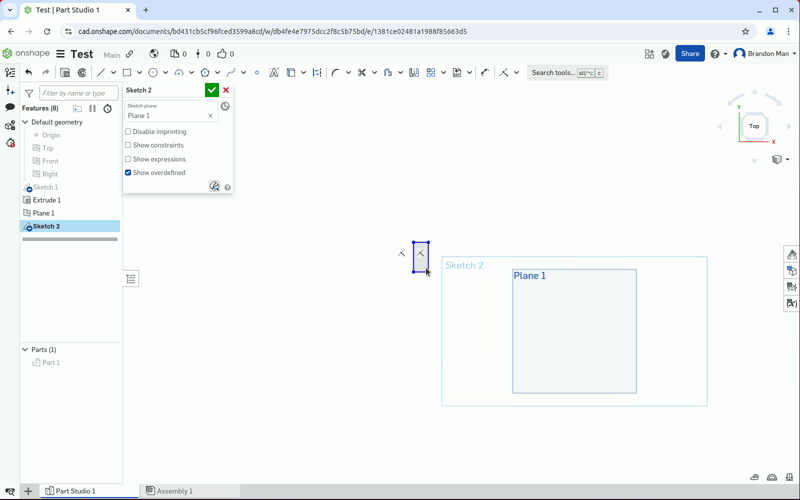
scroll(6)
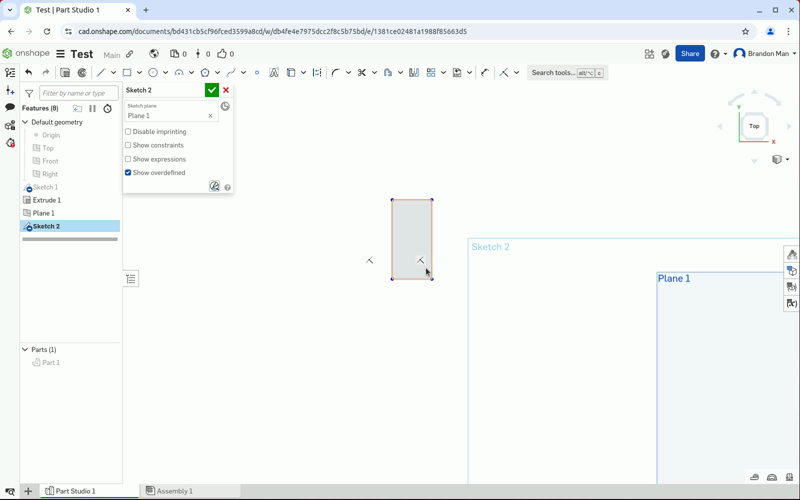
click(426, 267)
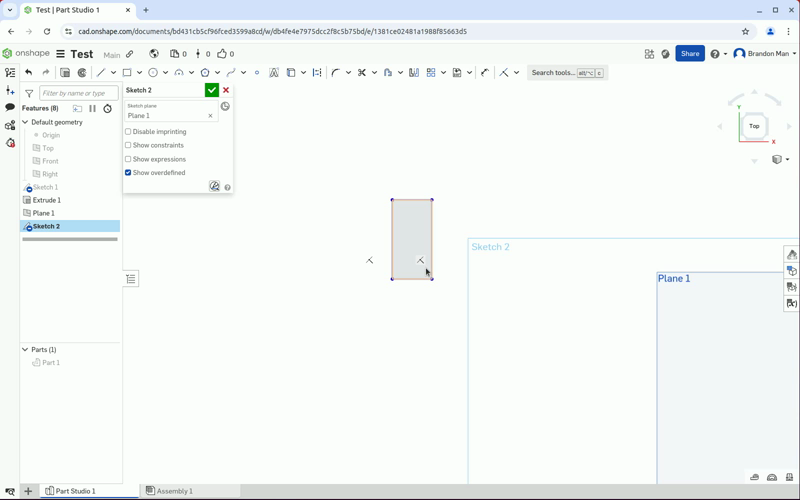
scroll(-6)
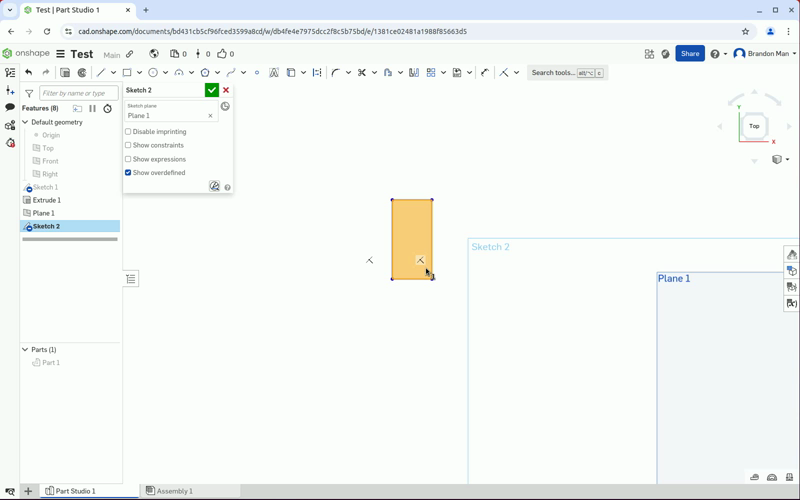
scroll(-6)
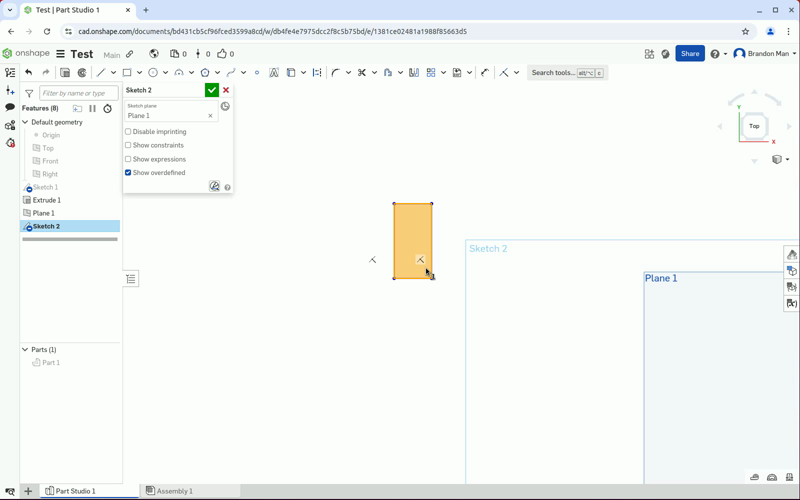
scroll(-6)
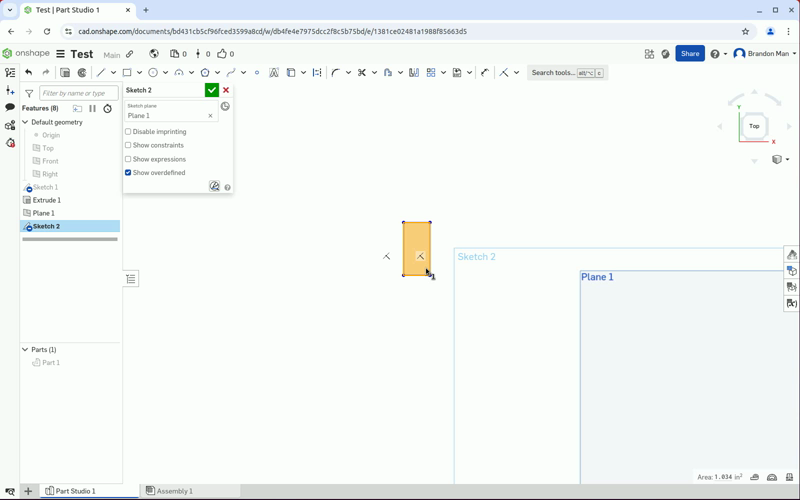
scroll(-6)
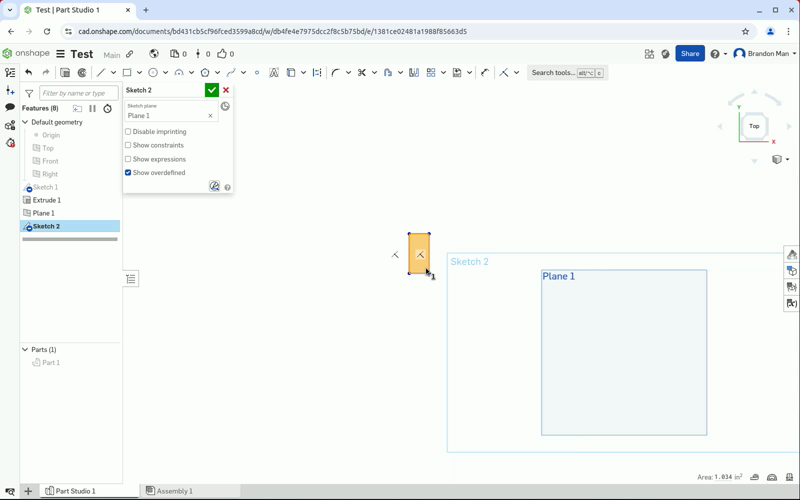
scroll(-6)
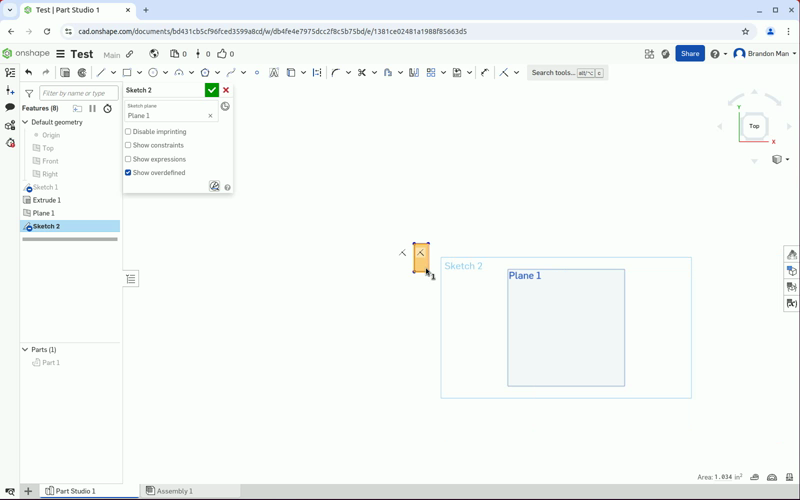
scroll(-6)
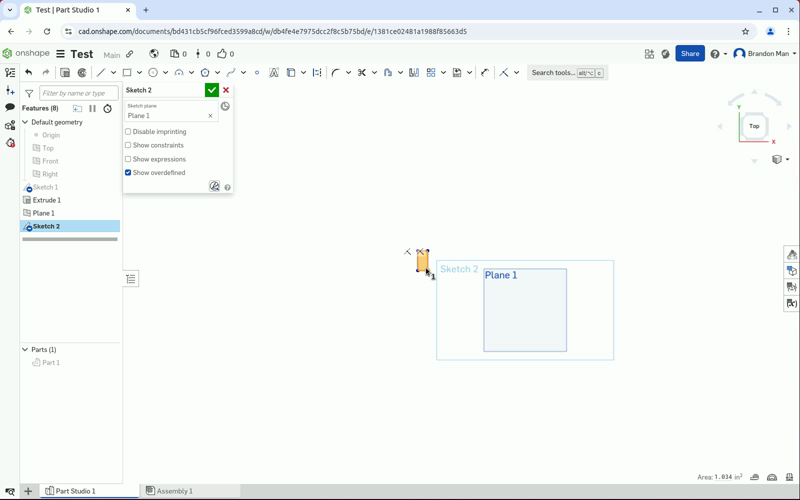
scroll(-6)
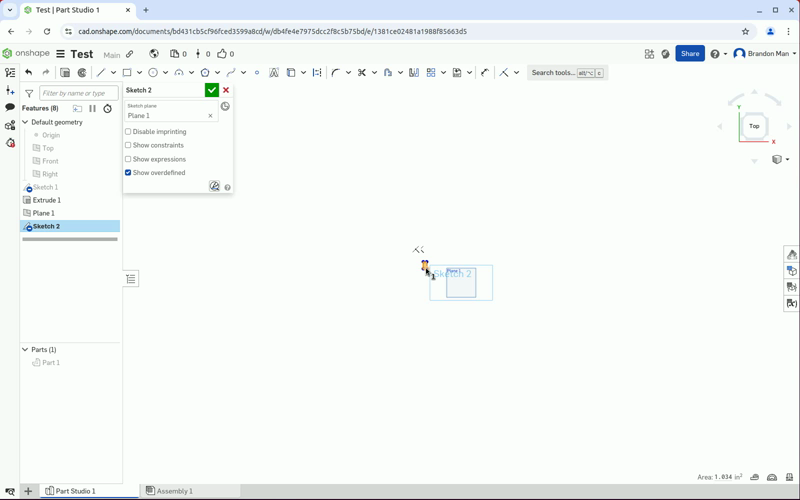
mouse_move(73, 352)
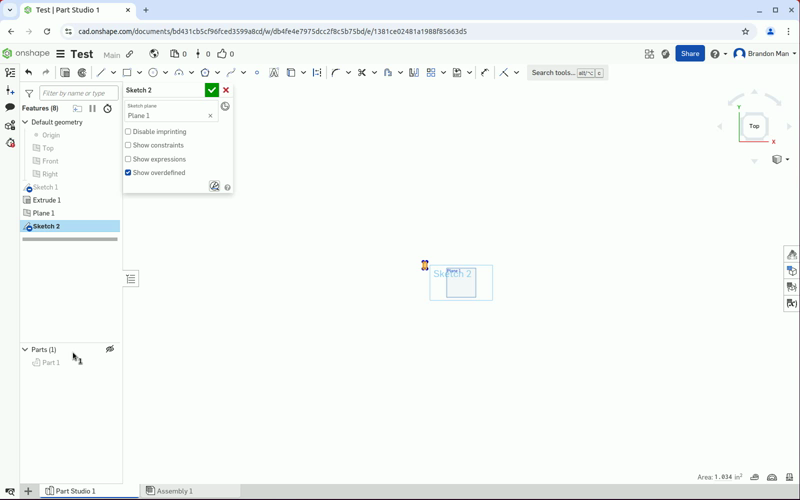
key(shift+y)
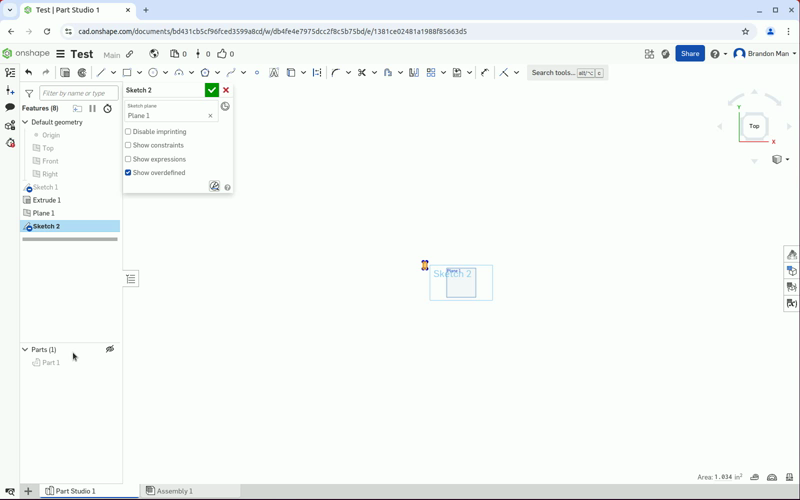
key(shift+e)
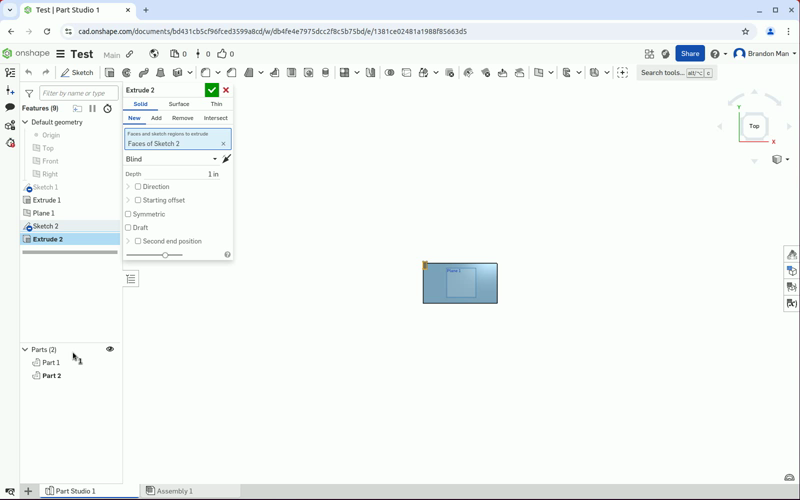
mouse_move(143, 106)
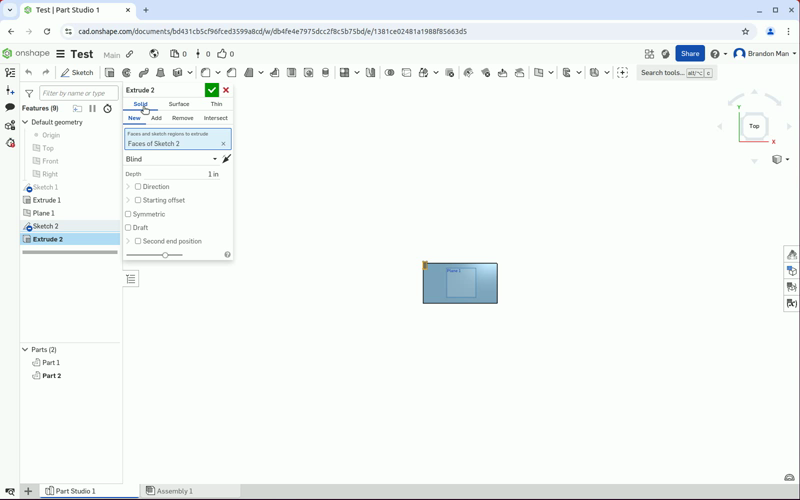
click(143, 106)
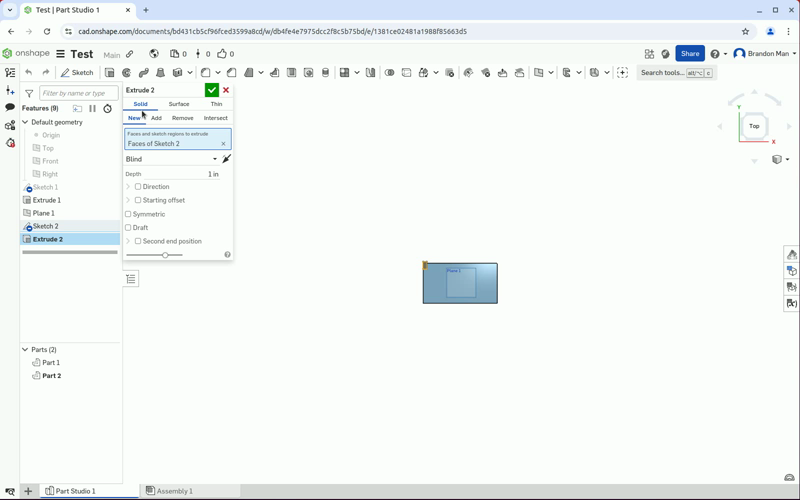
mouse_move(137, 120)
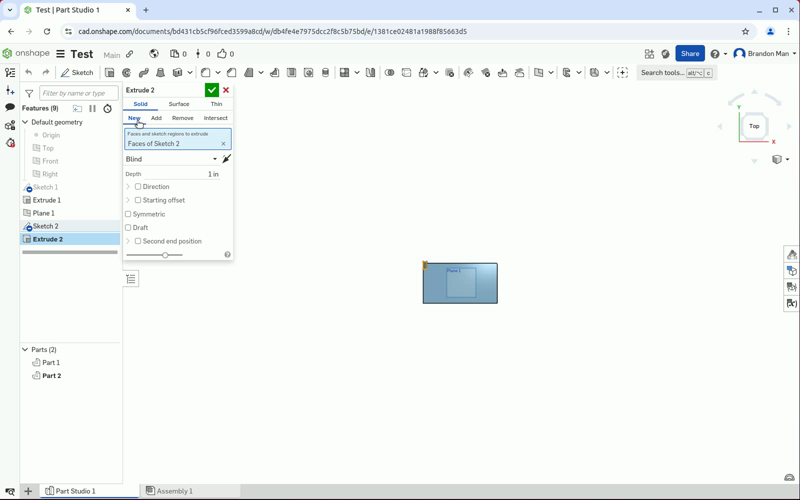
click(137, 120)
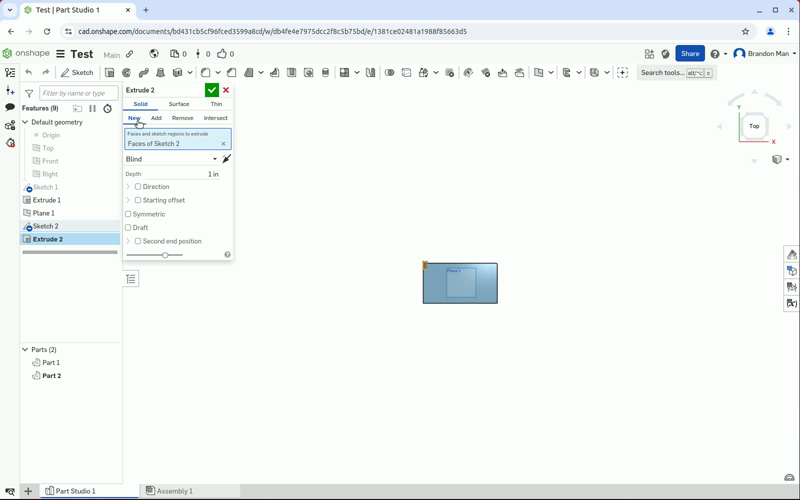
key(tab, 4)
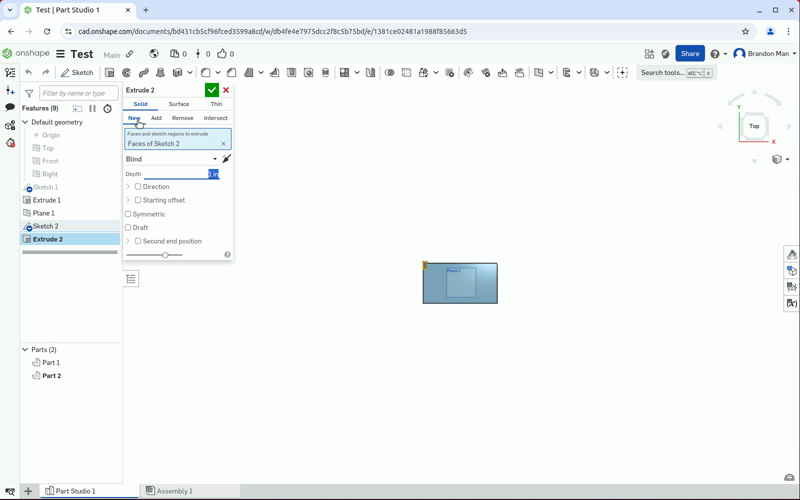
text(22.868)
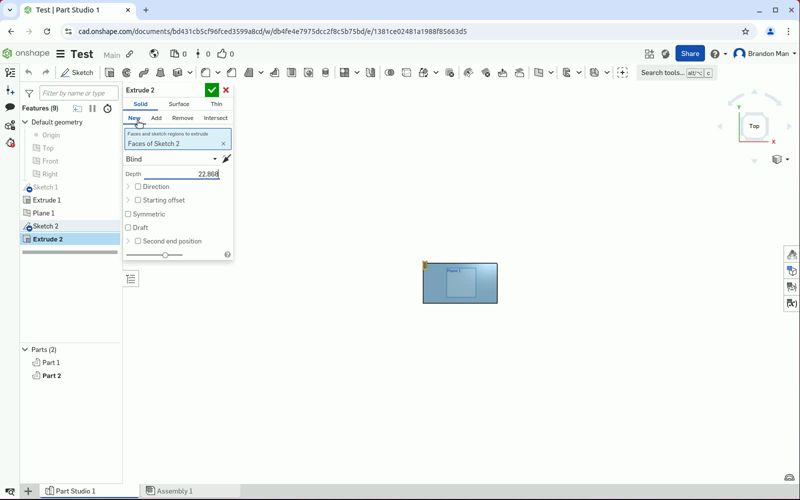
key(enter)
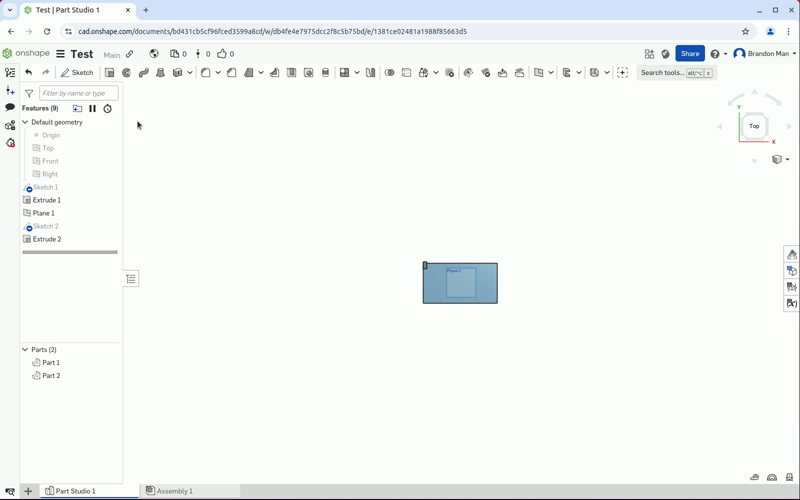
key(shift+h)
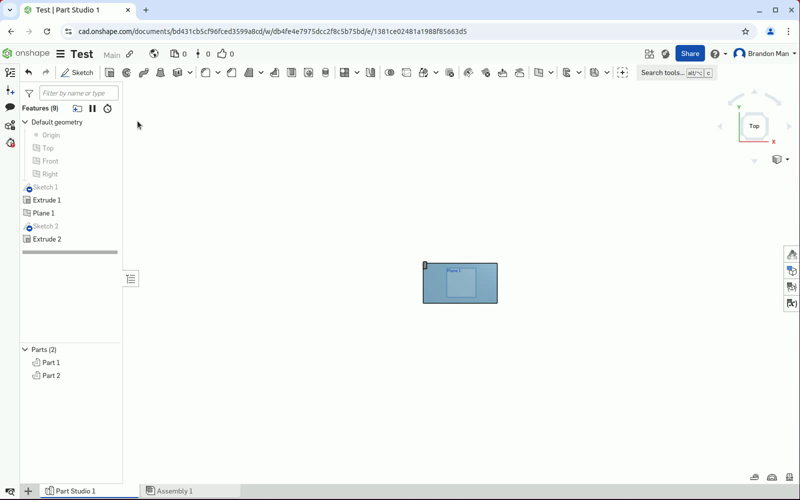
key(shift+h)
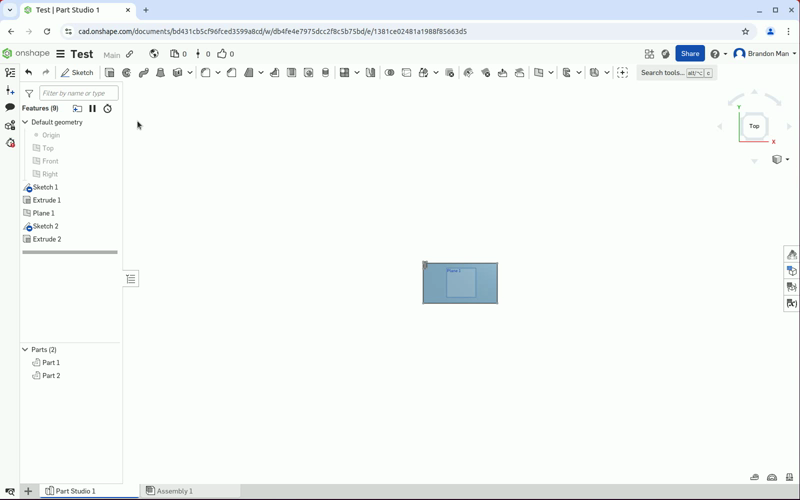
key(shift+7)
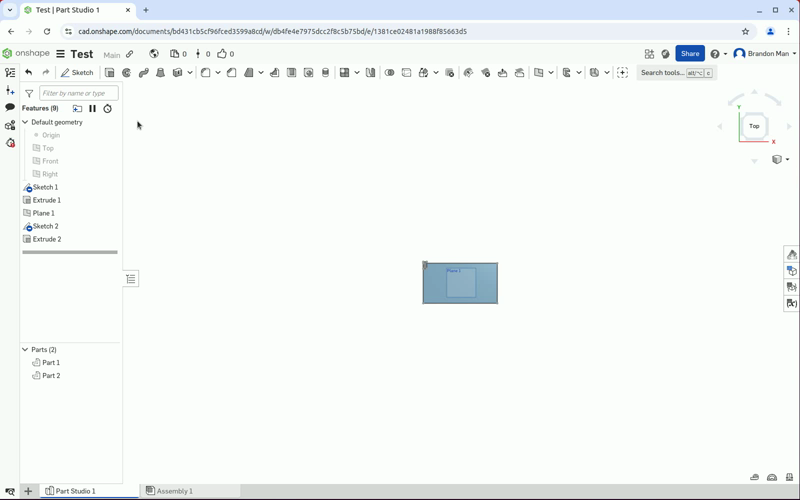
key(up, 3)
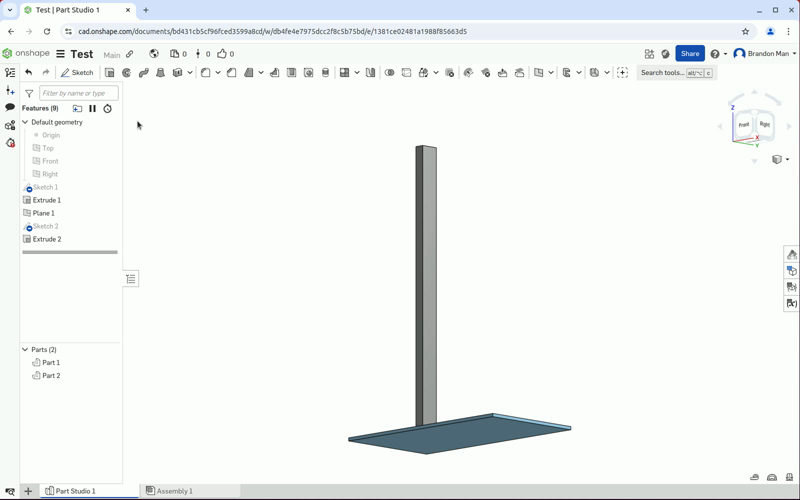
key(left, 3)
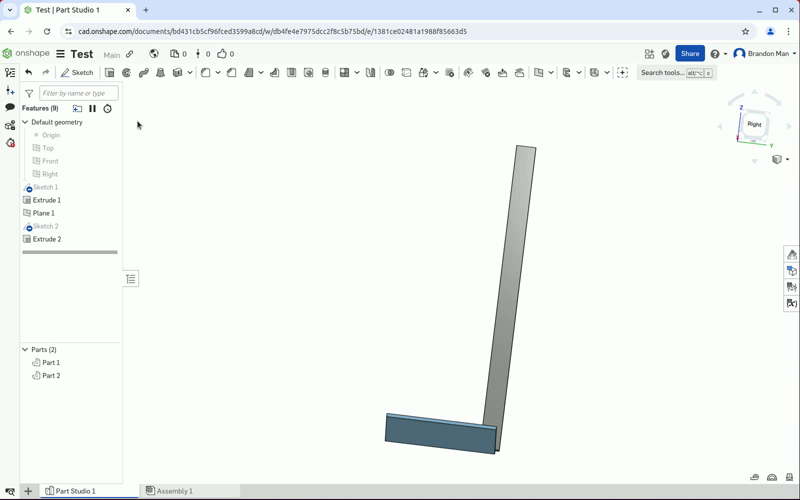
key(right, 3)
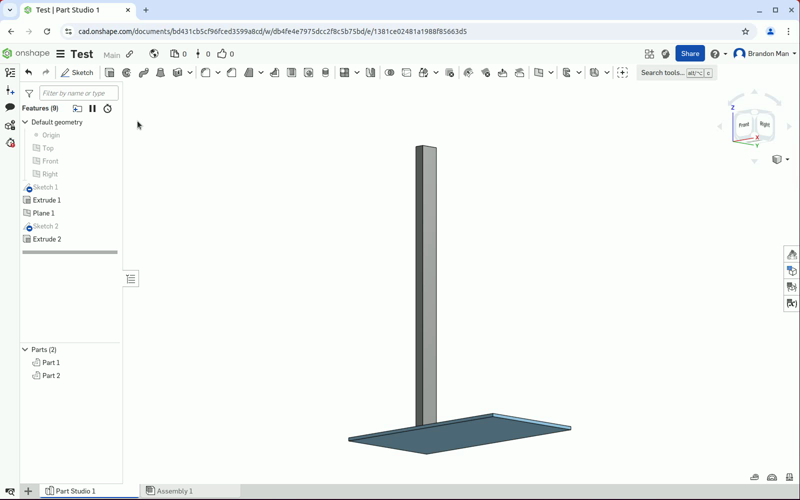
key(down, 3)
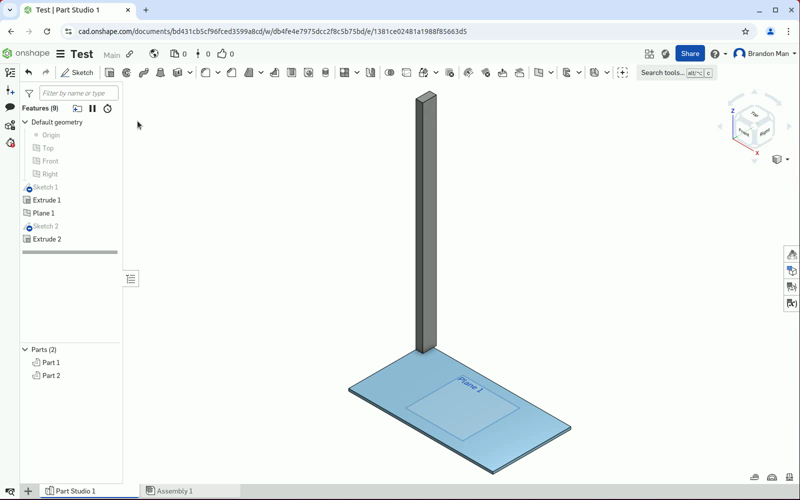
mouse_move(73, 189)
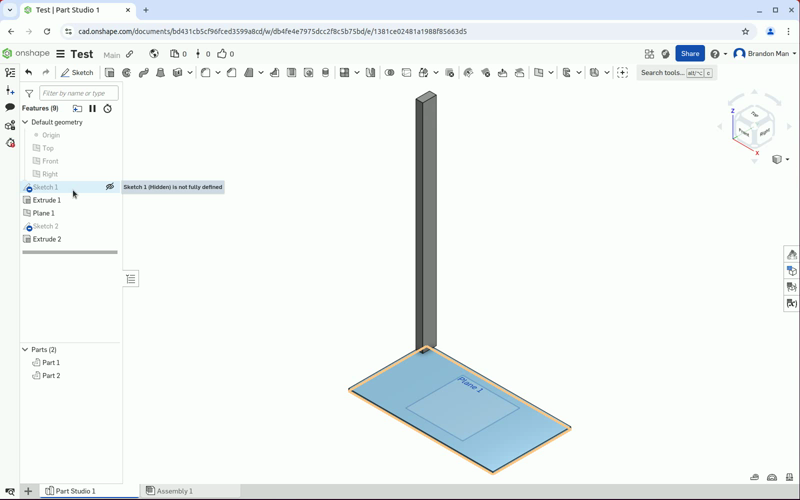
click(73, 189)